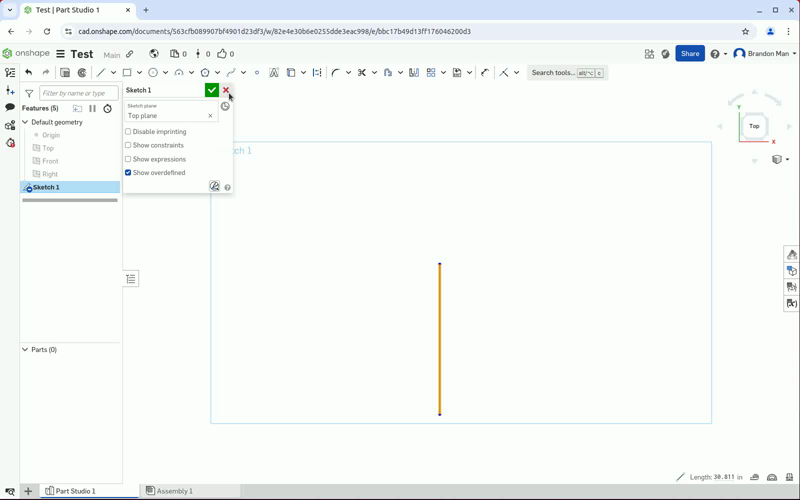
key(shift+h)
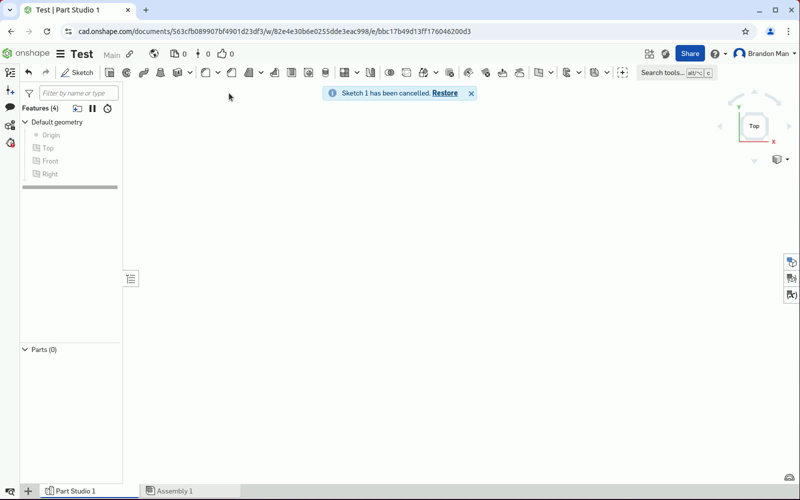
mouse_move(73, 352)
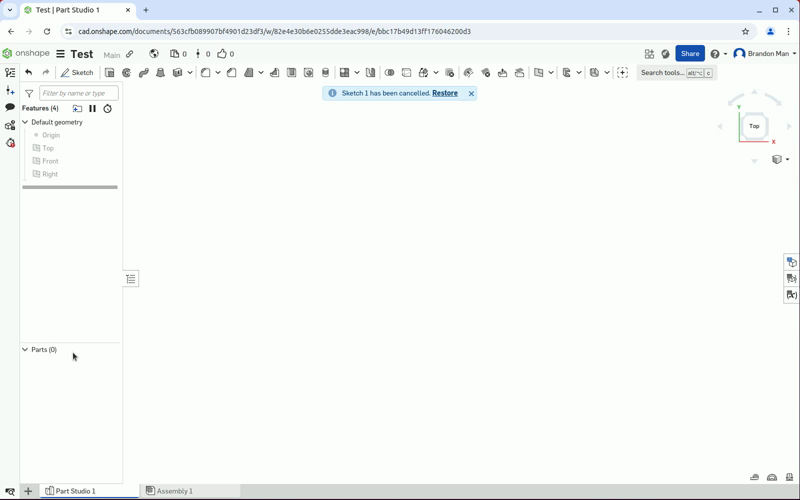
key(y)
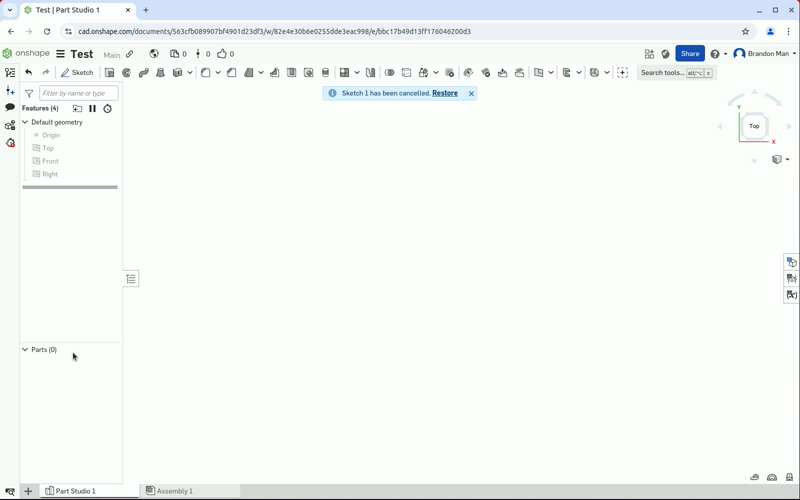
key(shift+p)
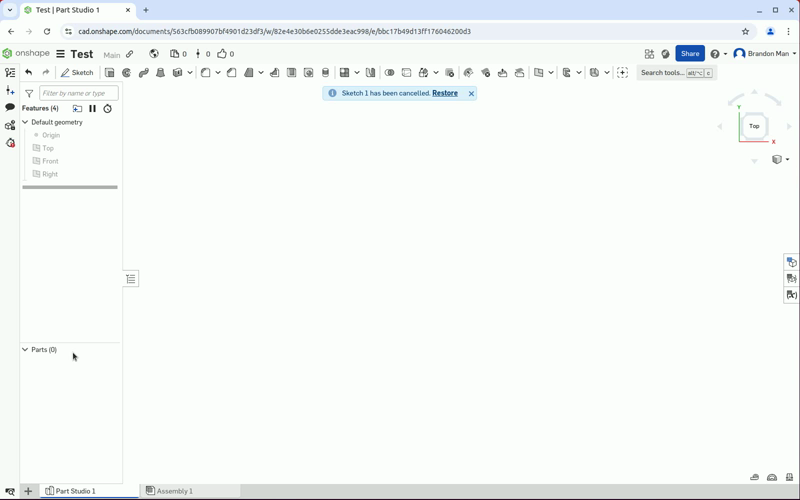
key(space)
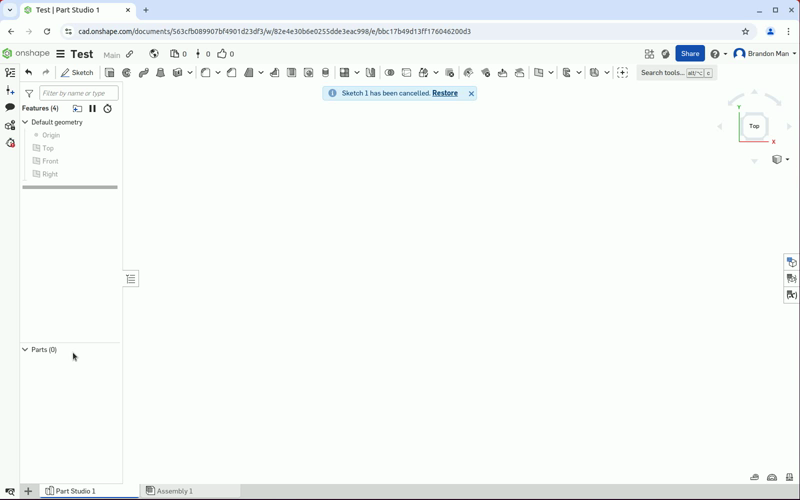
key_down(shift)
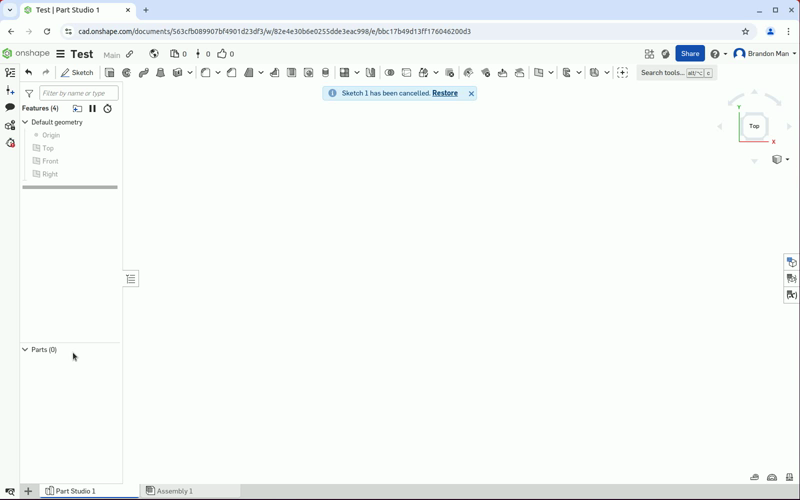
key(up)
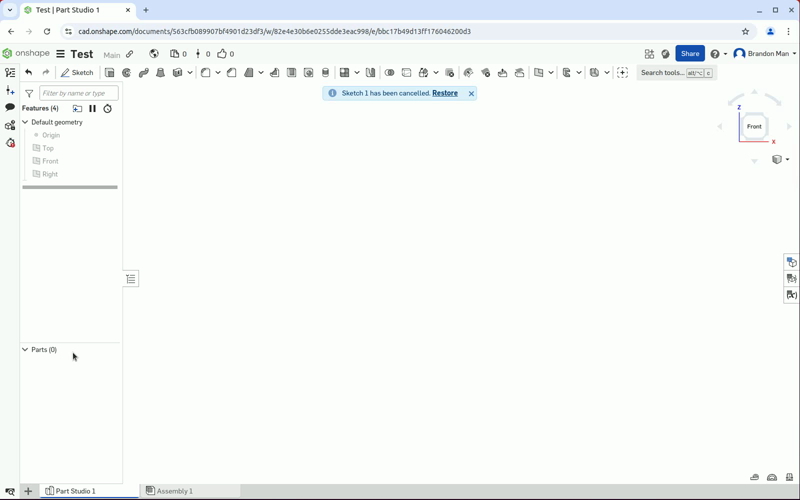
key_up(shift)
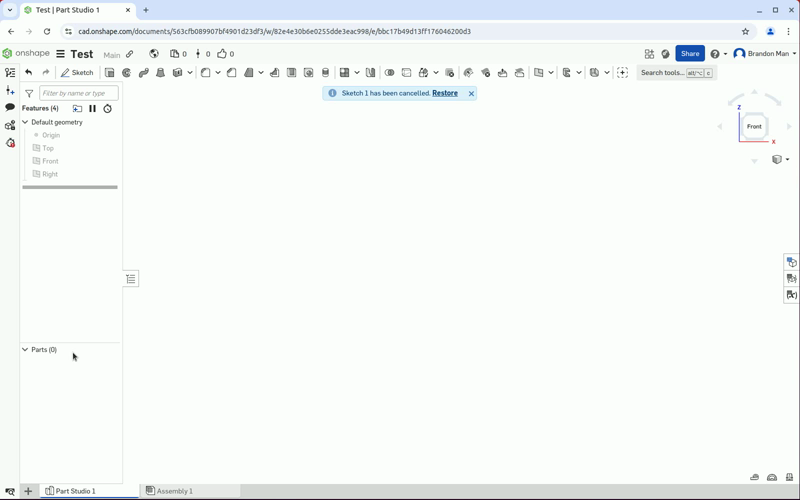
mouse_move(73, 352)
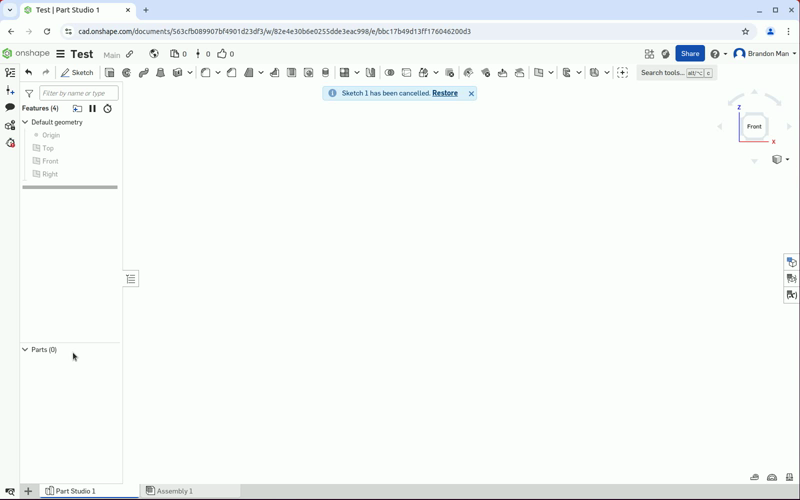
key(shift+y)
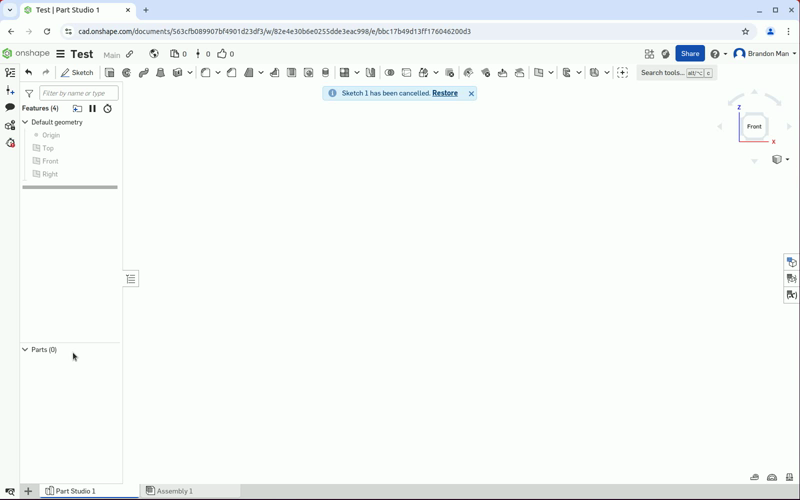
key(shift+s)
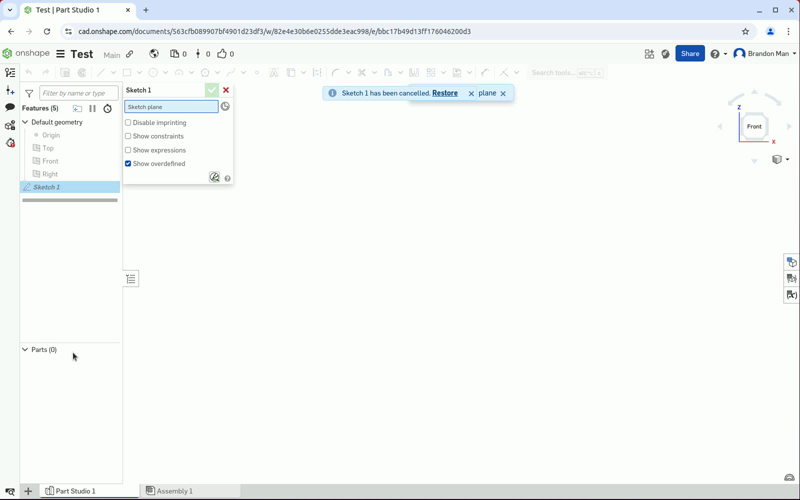
mouse_move(73, 163)
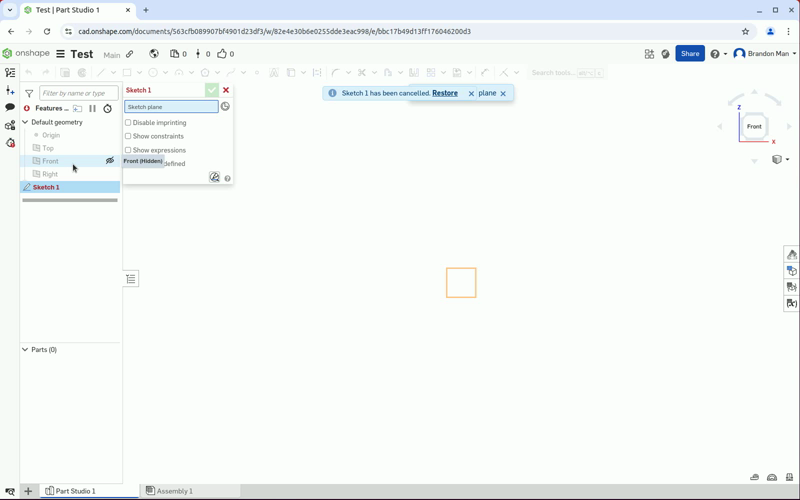
click(73, 163)
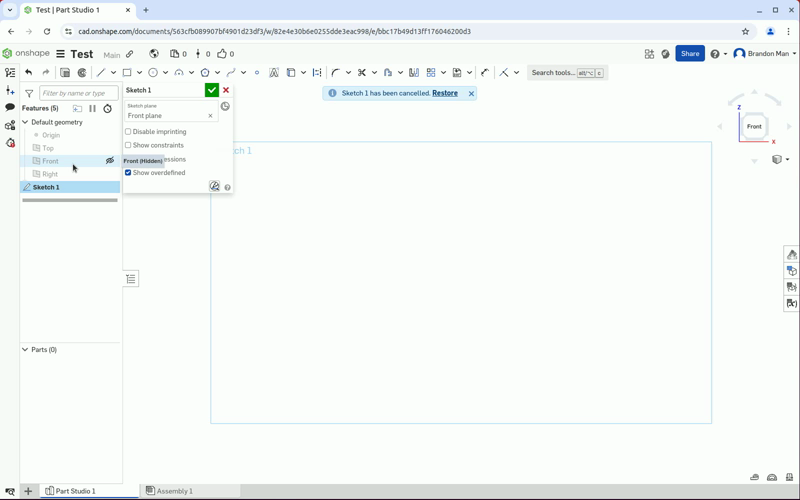
mouse_move(73, 352)
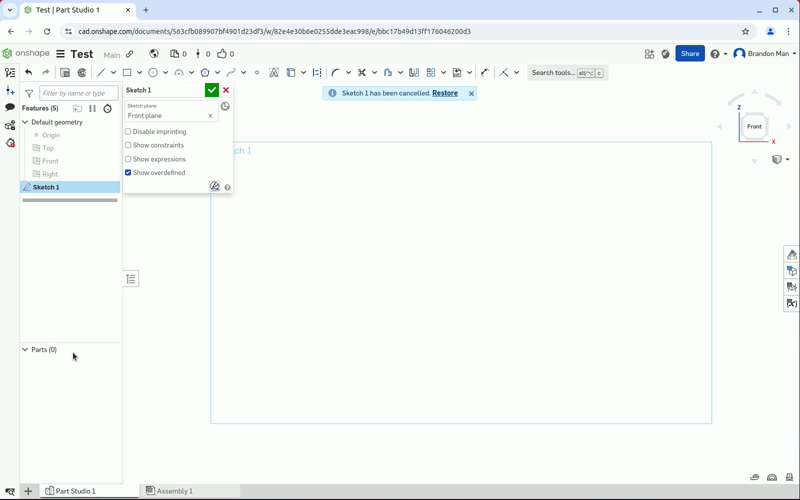
key(y)
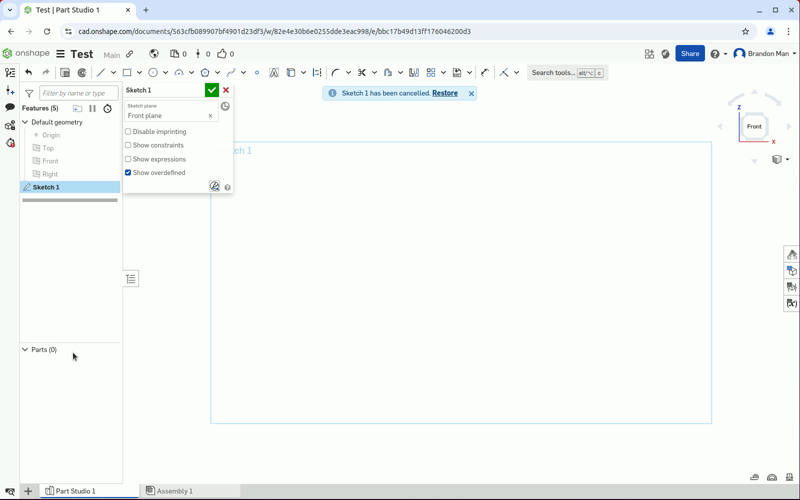
key(l)
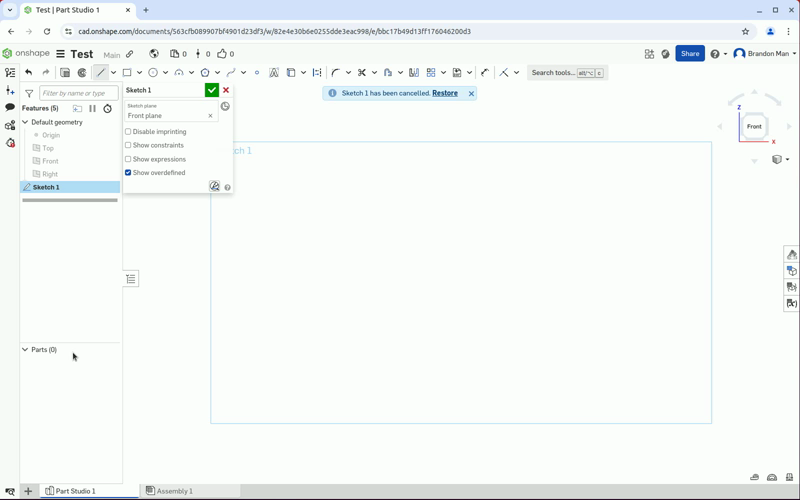
key_down(shift)
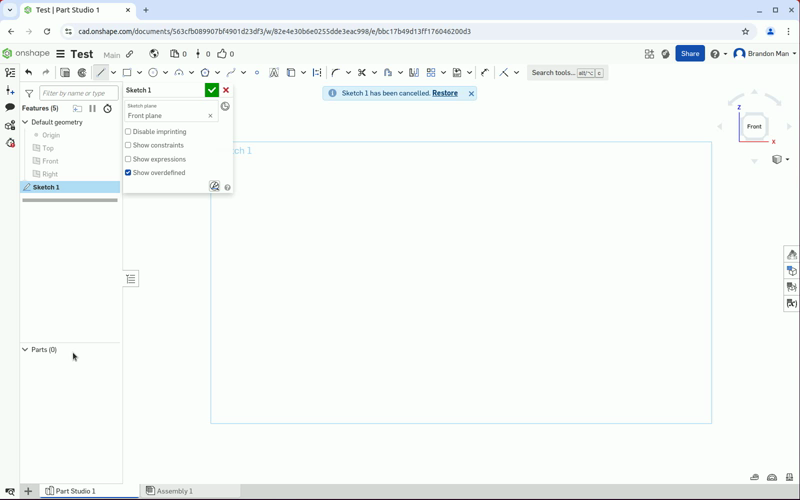
mouse_move(460, 282)
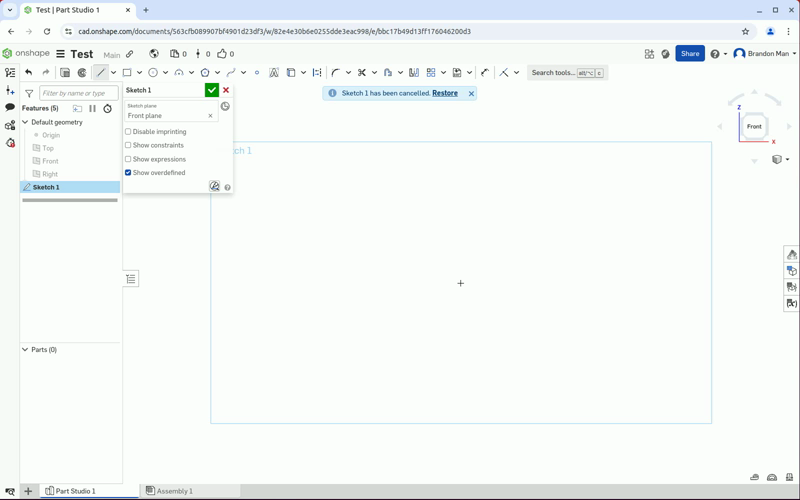
click(460, 282)
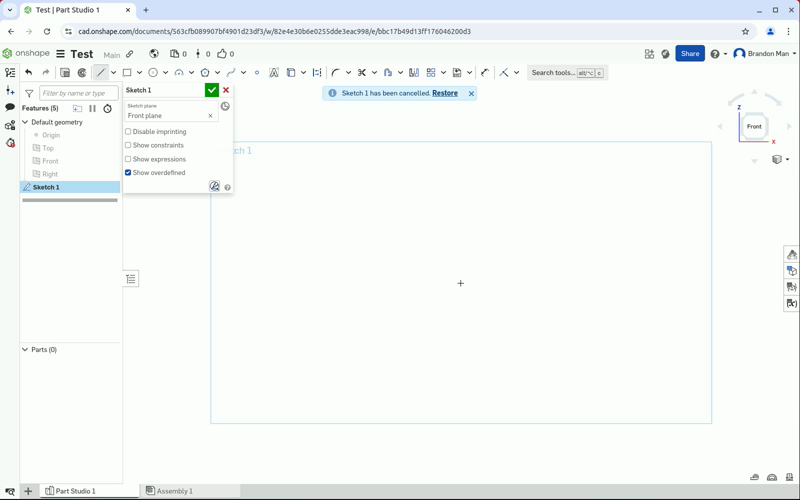
key_up(shift)
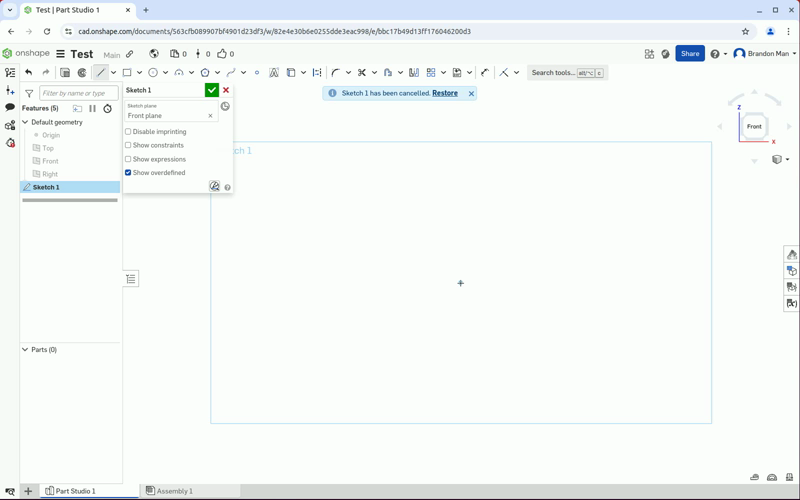
key_down(shift)
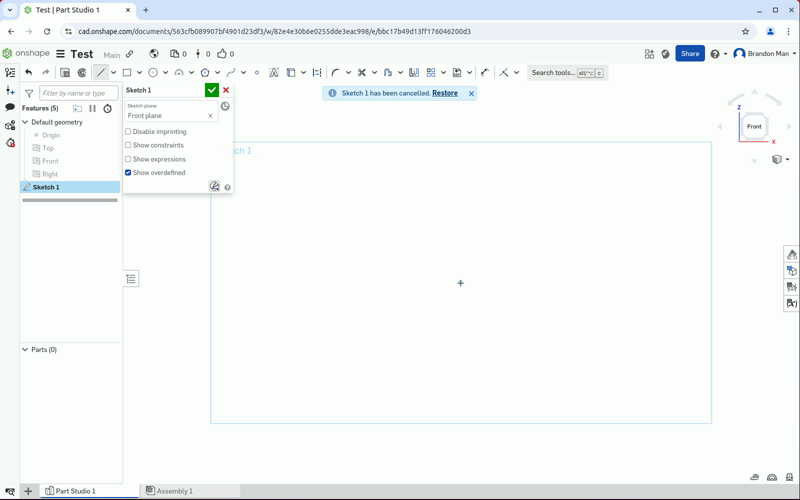
mouse_move(490, 282)
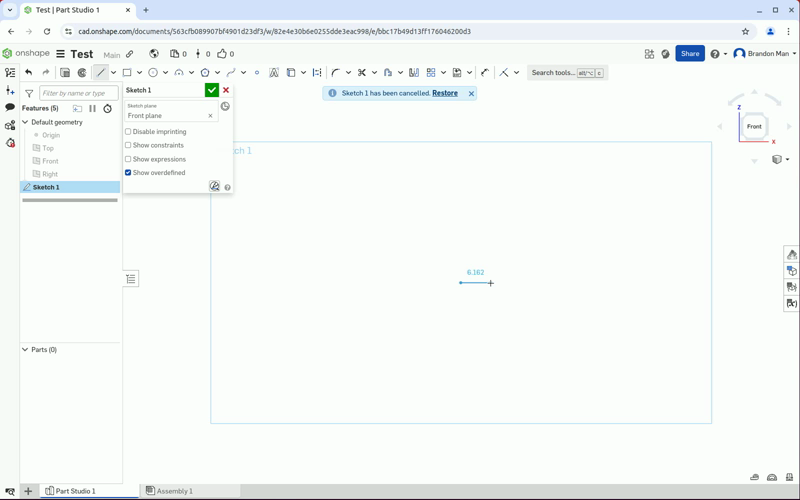
mouse_move(491, 282)
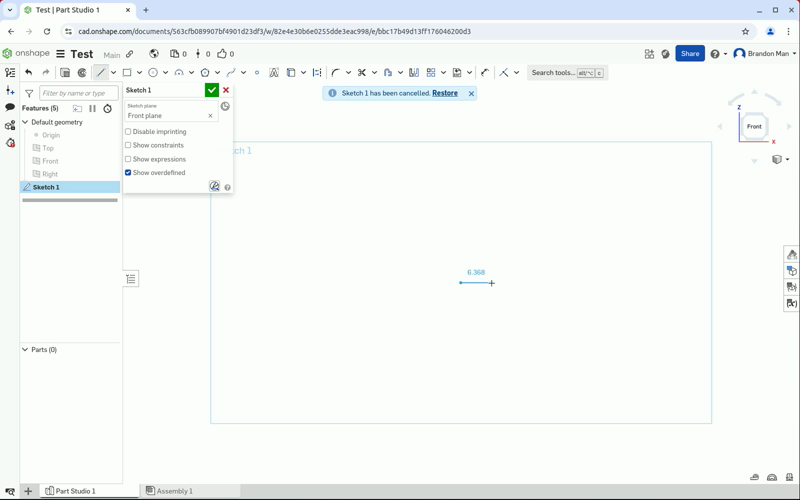
click(491, 282)
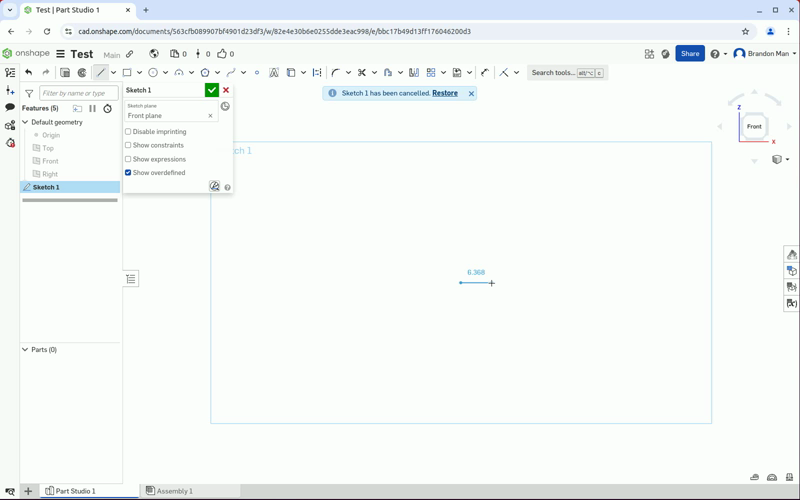
key_up(shift)
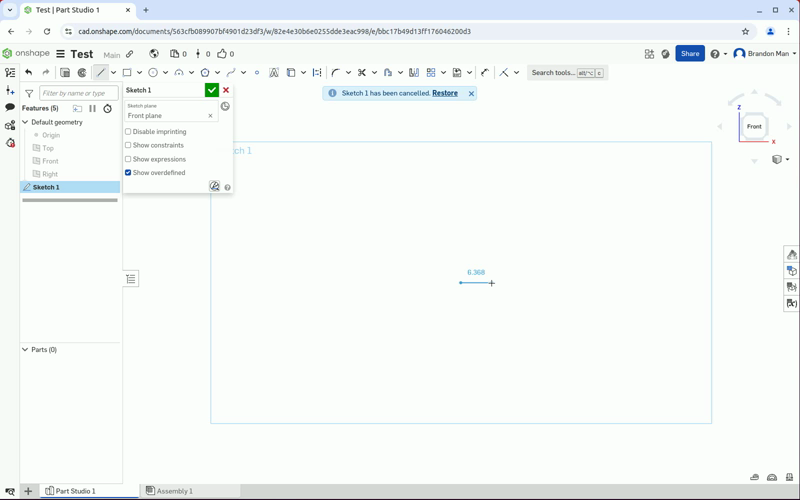
key_down(shift)
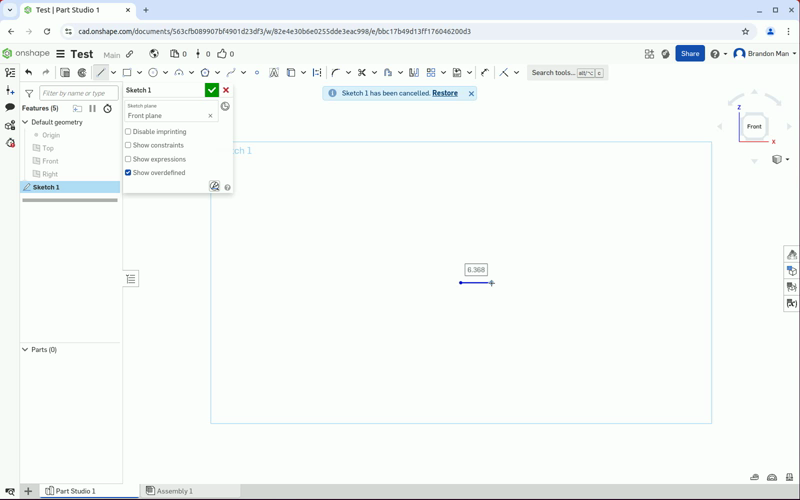
mouse_move(491, 170)
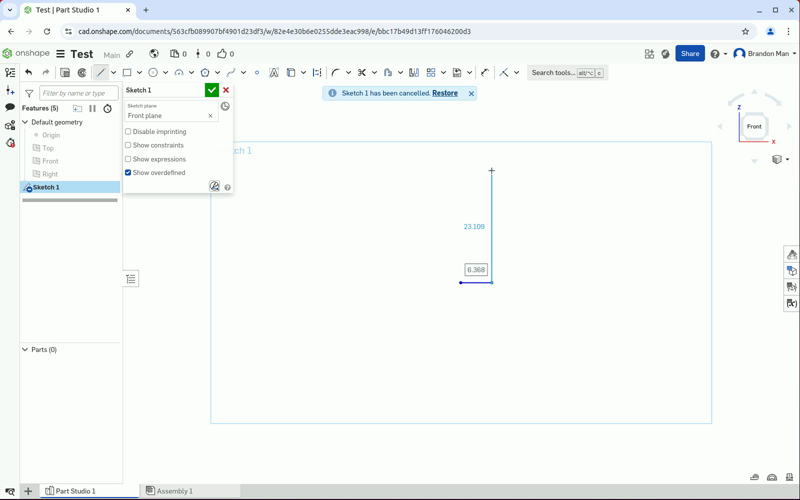
click(491, 170)
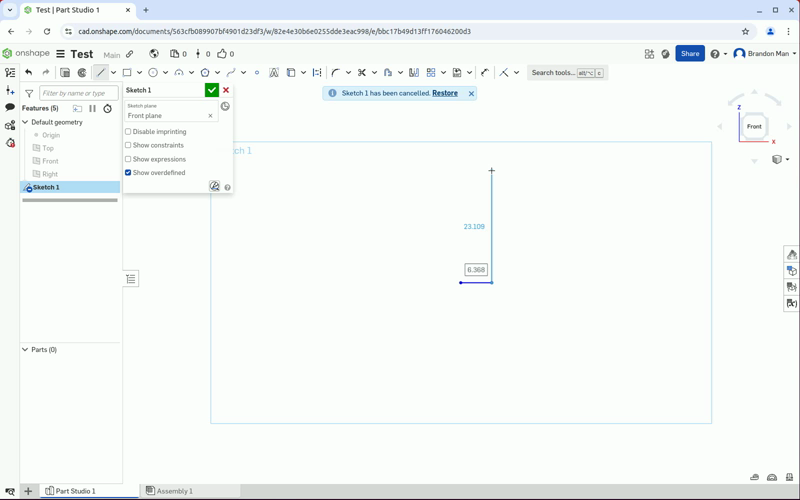
key_up(shift)
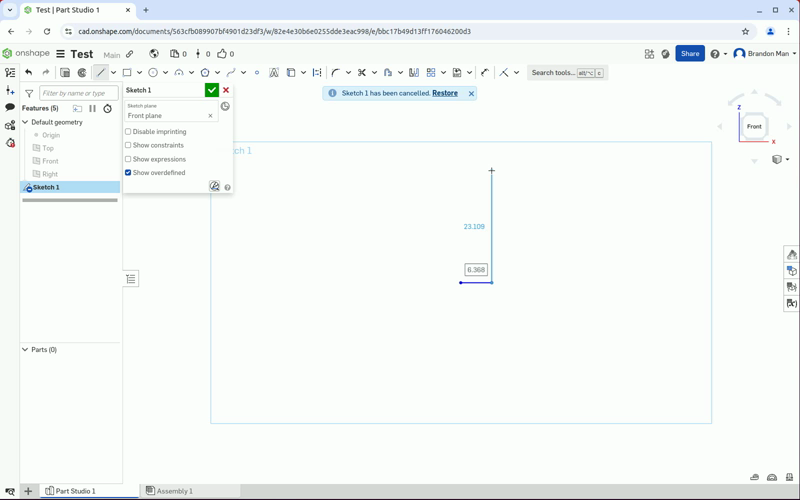
key_down(shift)
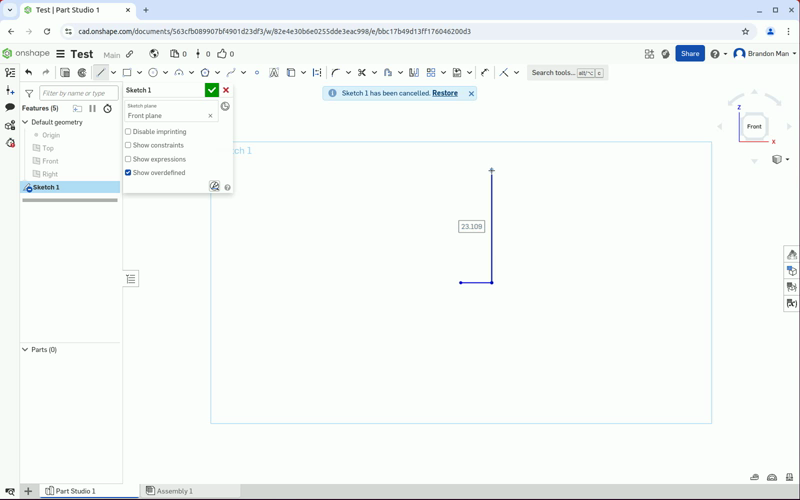
mouse_move(521, 170)
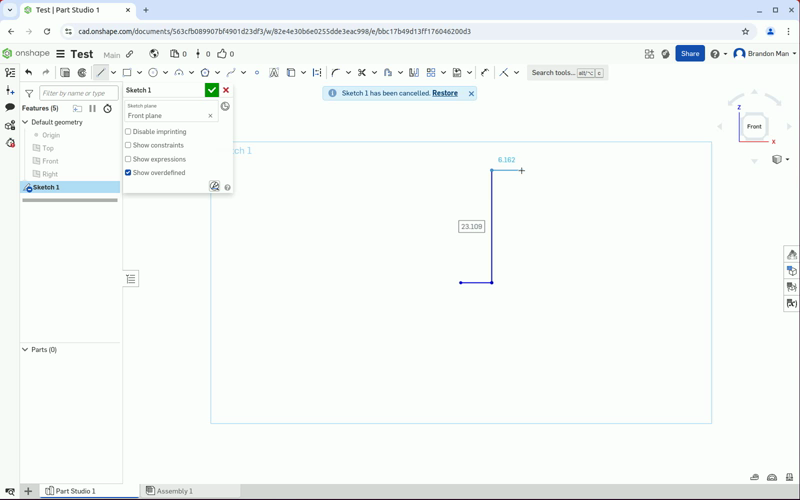
mouse_move(460, 170)
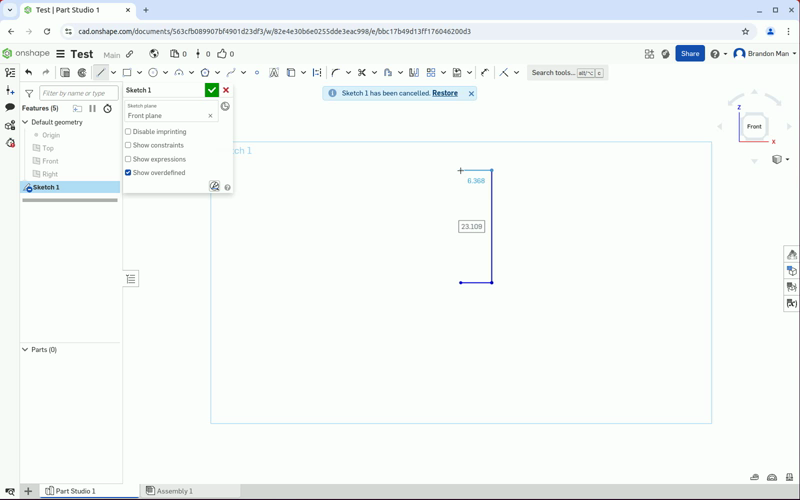
click(460, 170)
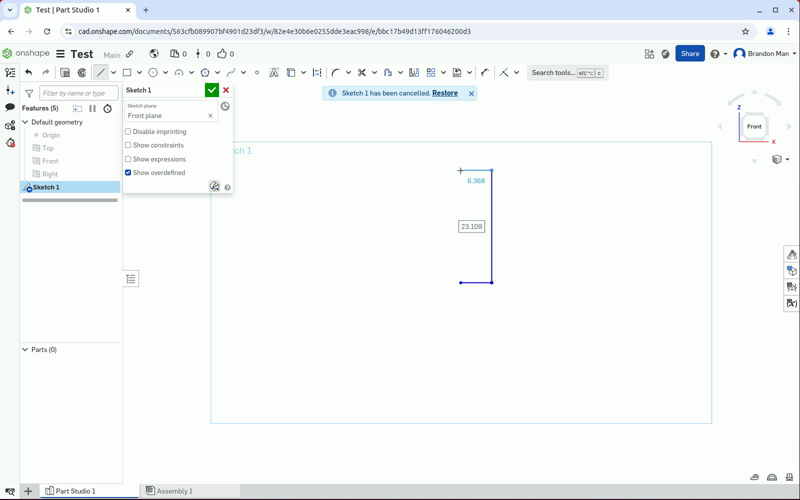
key_up(shift)
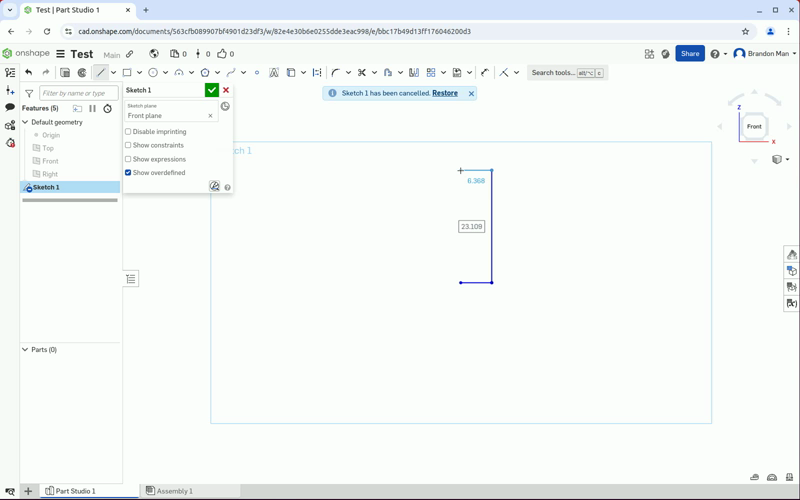
key_down(shift)
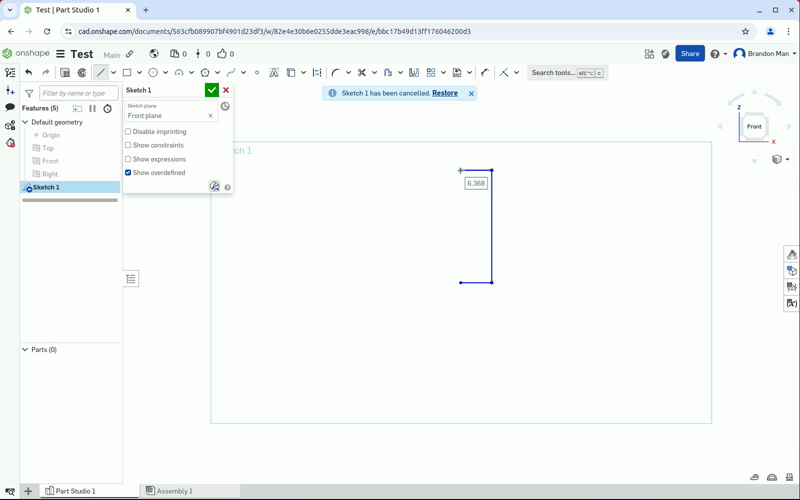
mouse_move(460, 282)
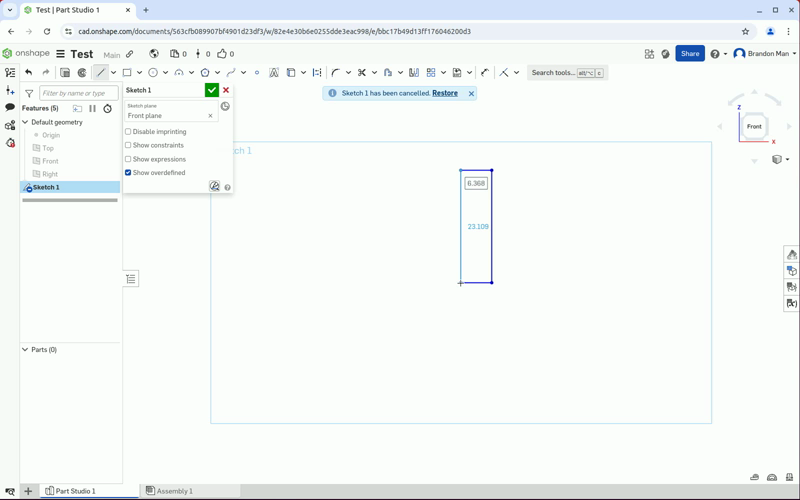
key_up(shift)
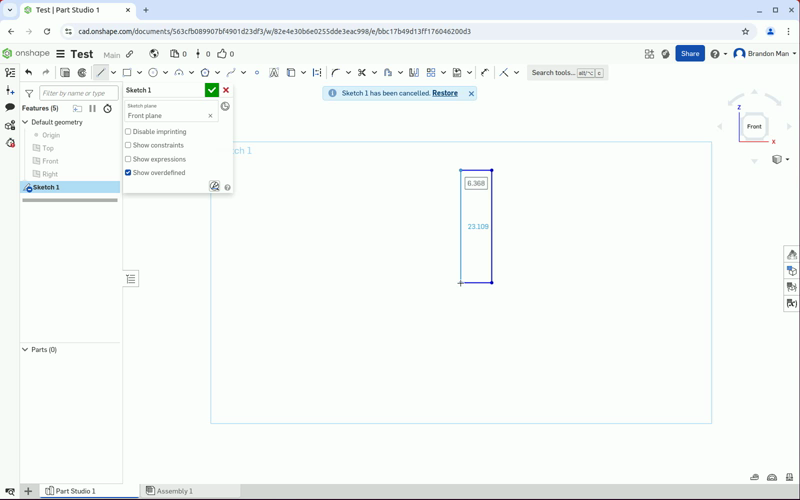
click(460, 282)
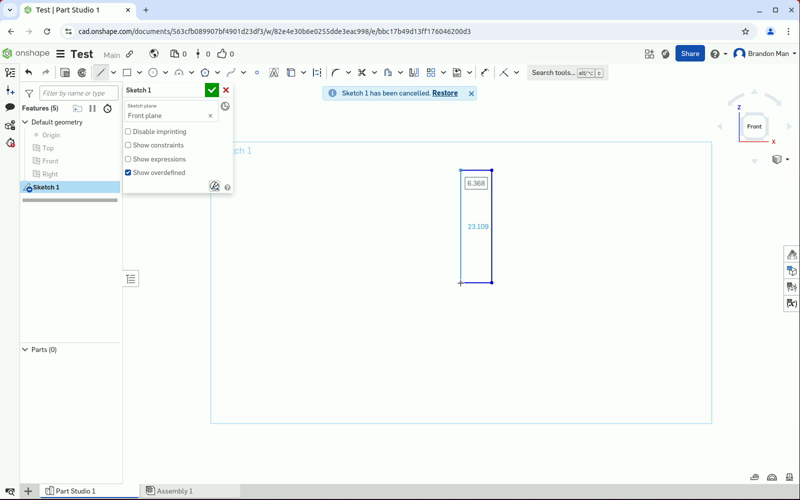
key(esc)
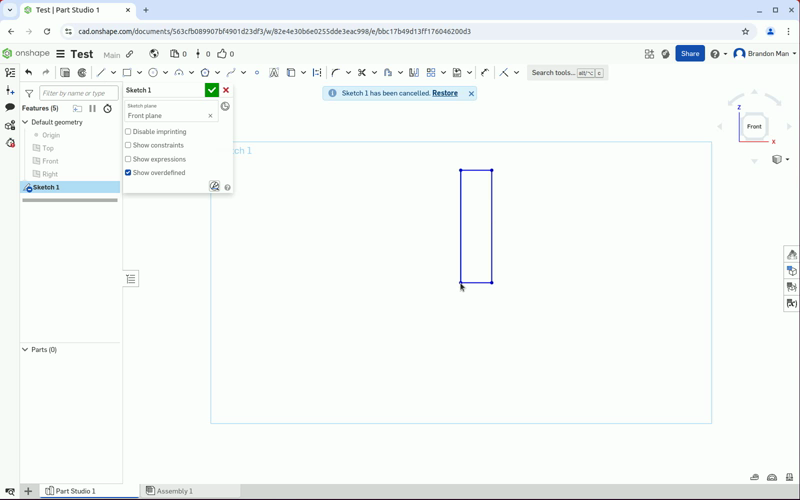
mouse_move(463, 218)
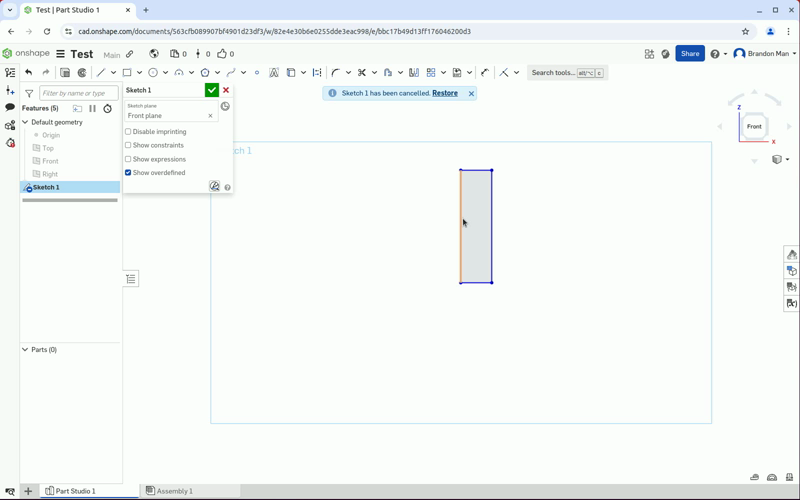
click(463, 218)
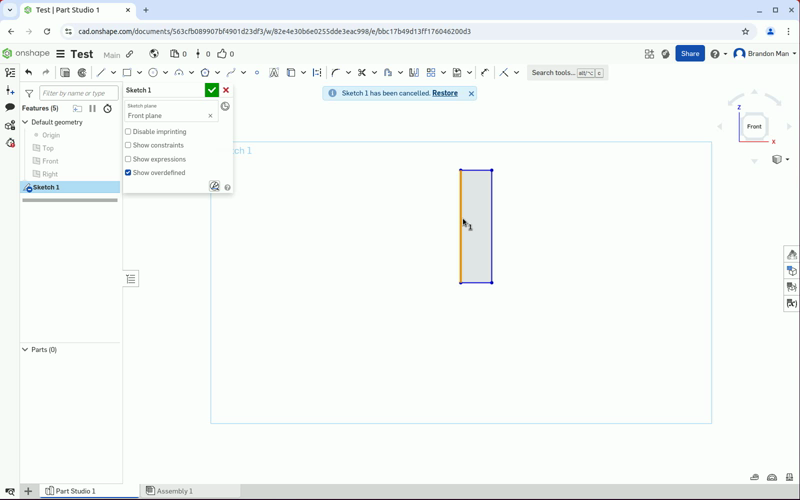
mouse_move(73, 352)
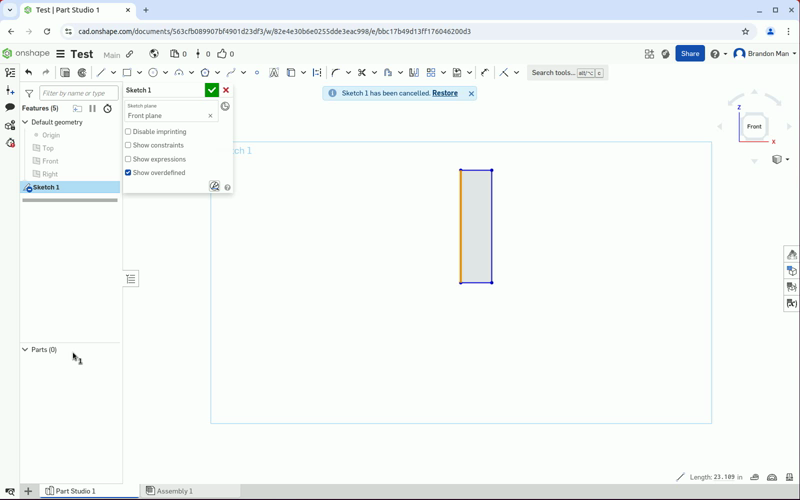
key(shift+y)
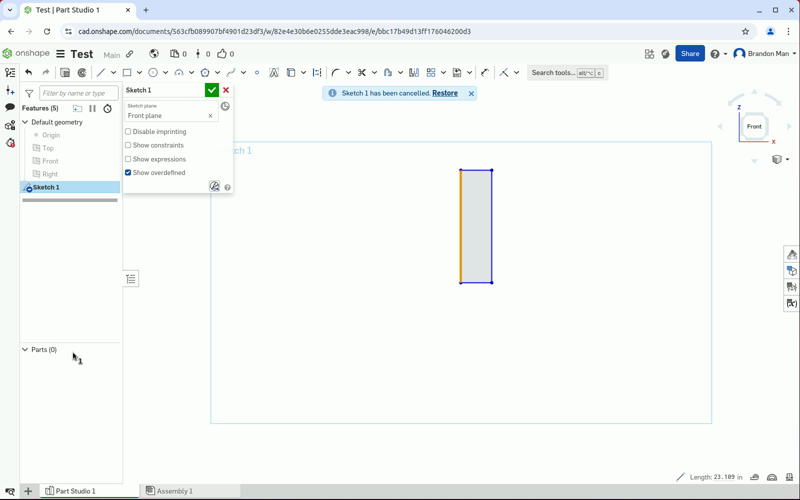
key(shift+e)
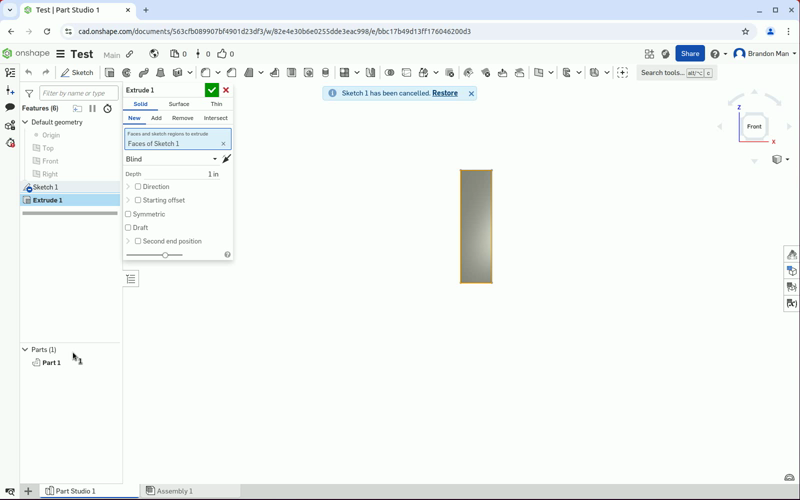
mouse_move(143, 106)
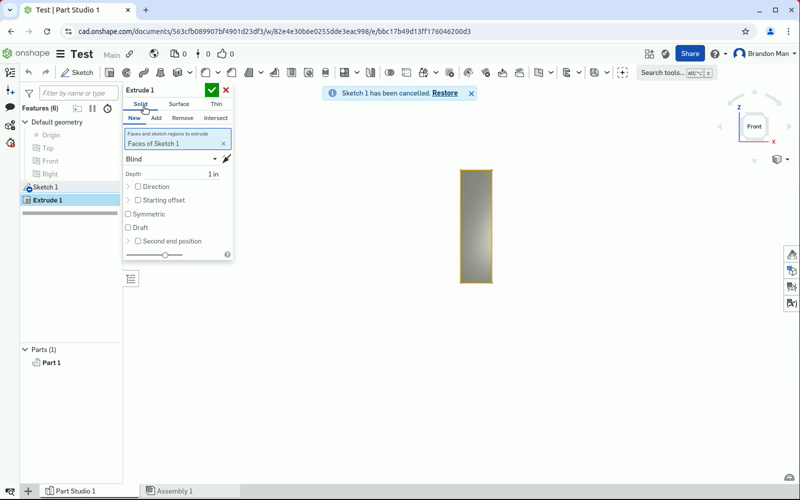
click(143, 106)
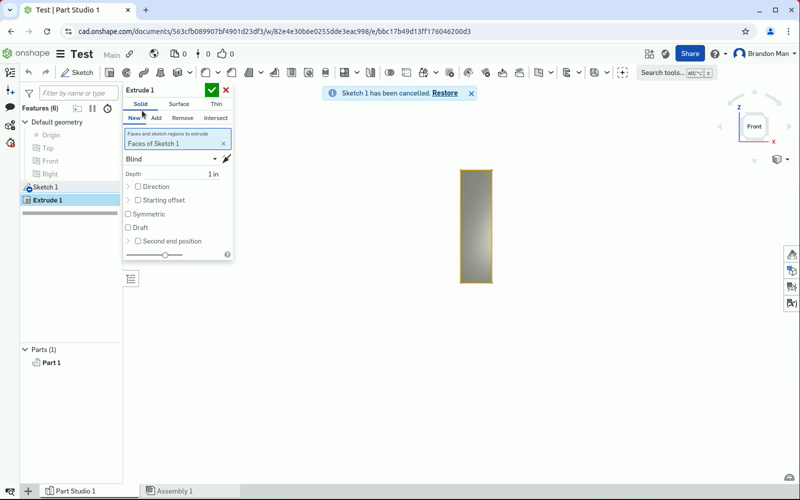
mouse_move(137, 120)
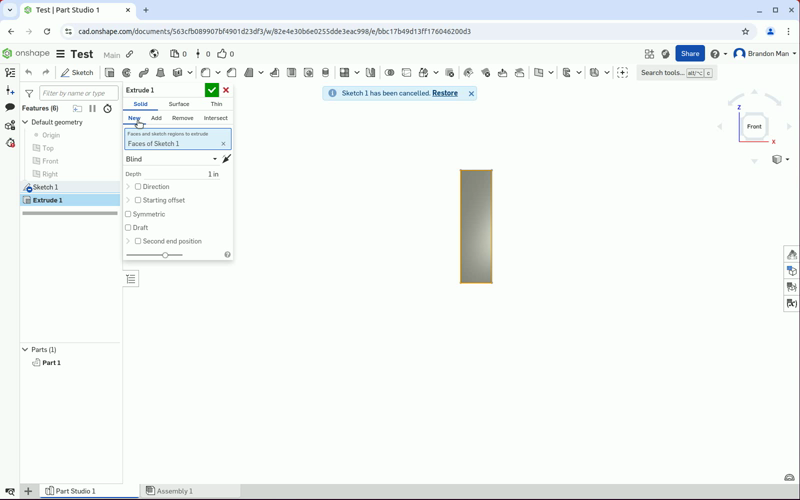
click(137, 120)
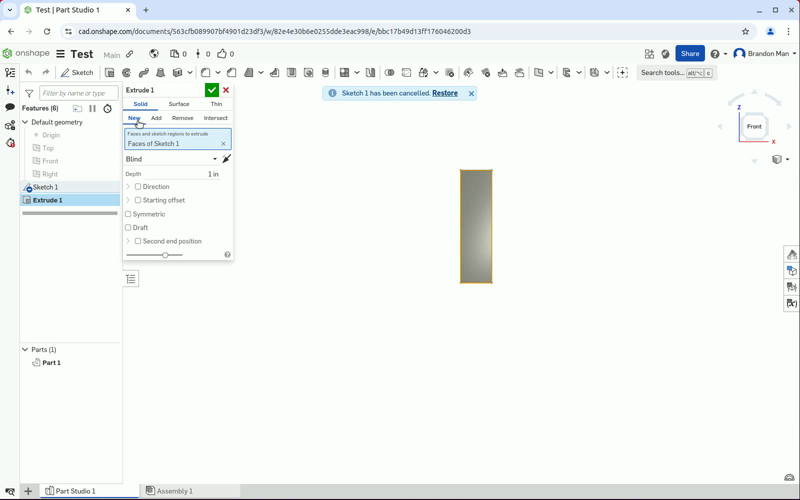
key(tab, 4)
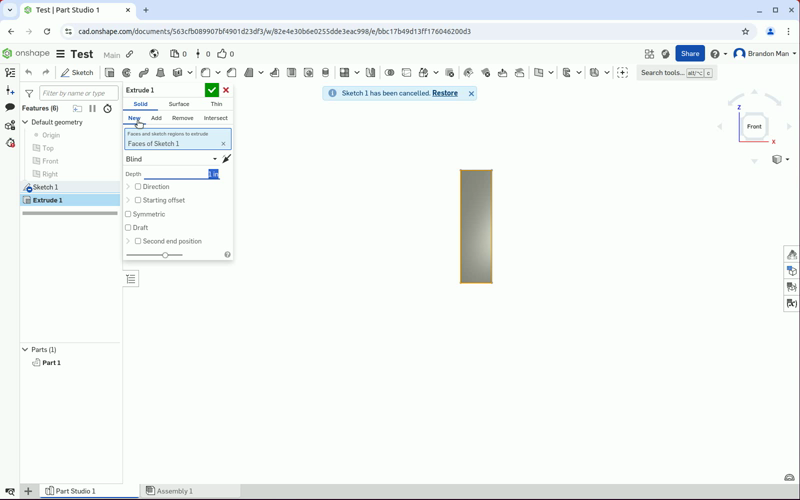
text(10.591)
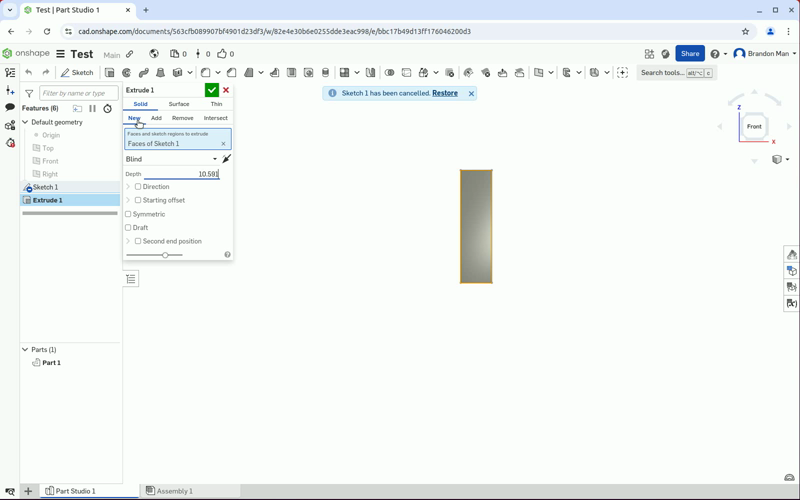
key(enter)
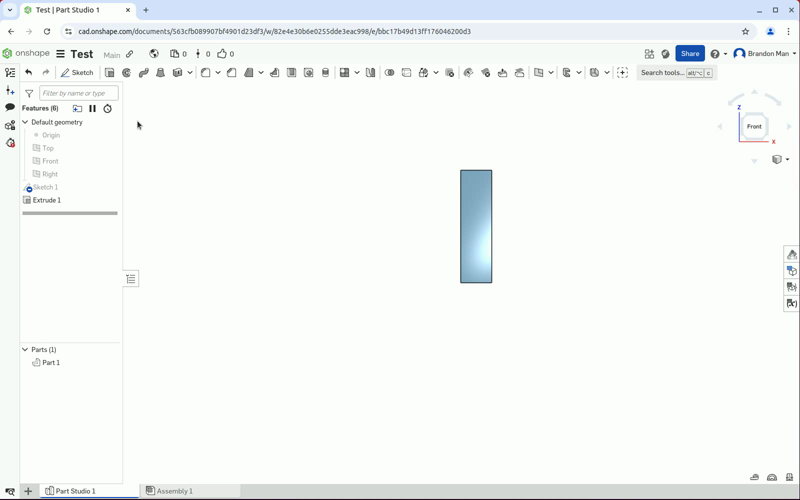
key(shift+h)
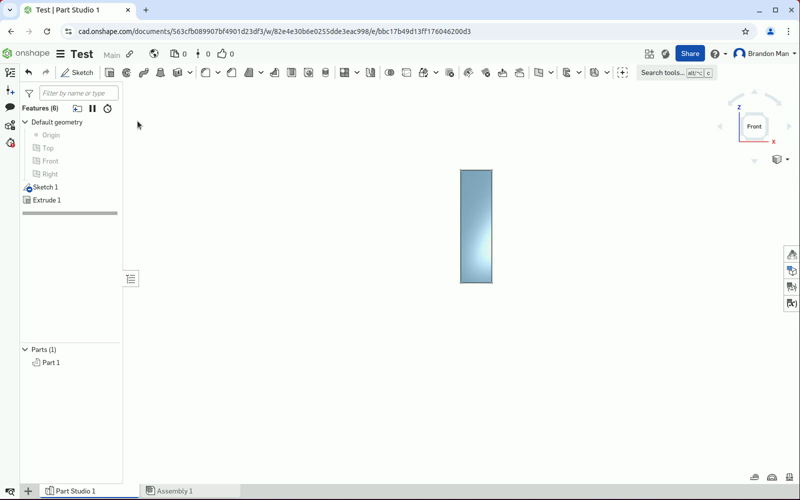
key(shift+h)
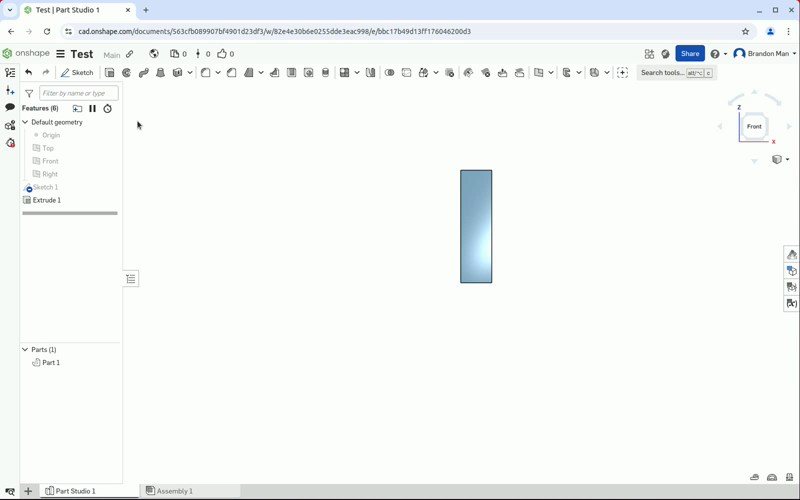
mouse_move(73, 189)
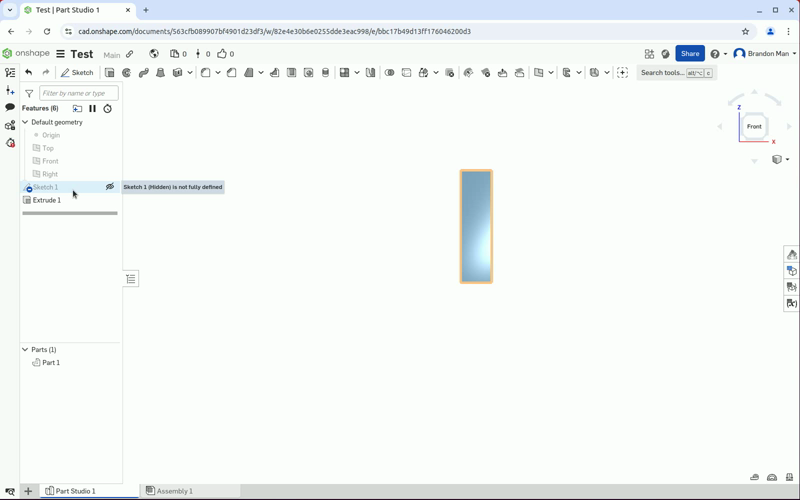
click(73, 189)
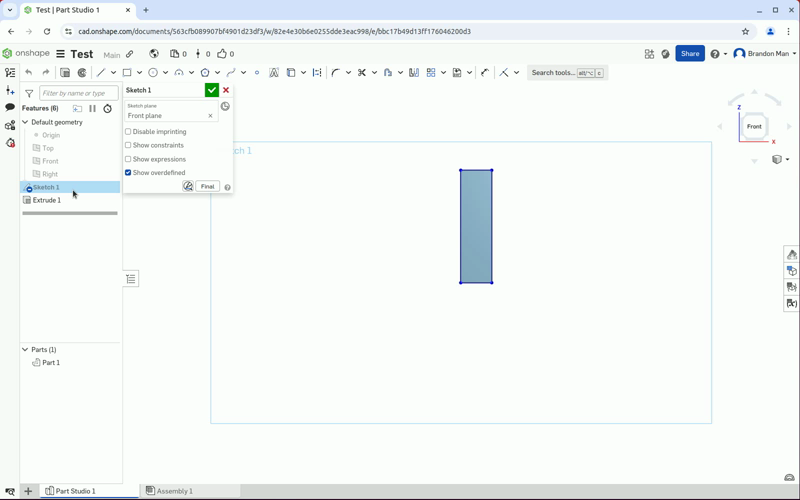
mouse_move(229, 92)
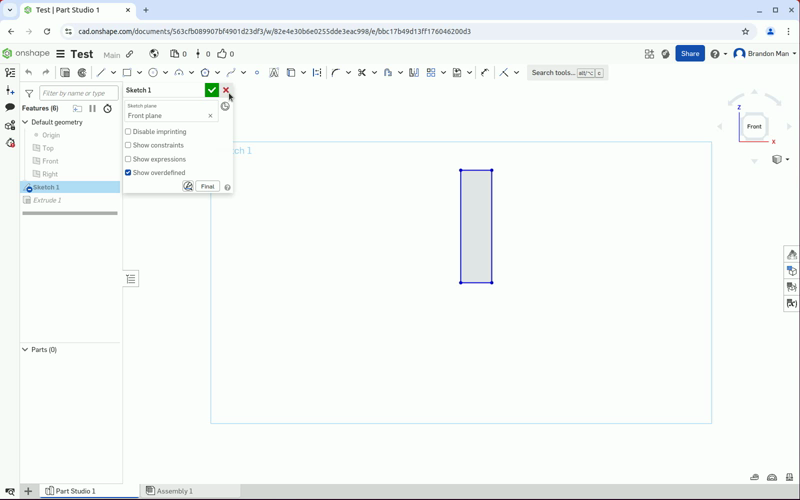
click(229, 92)
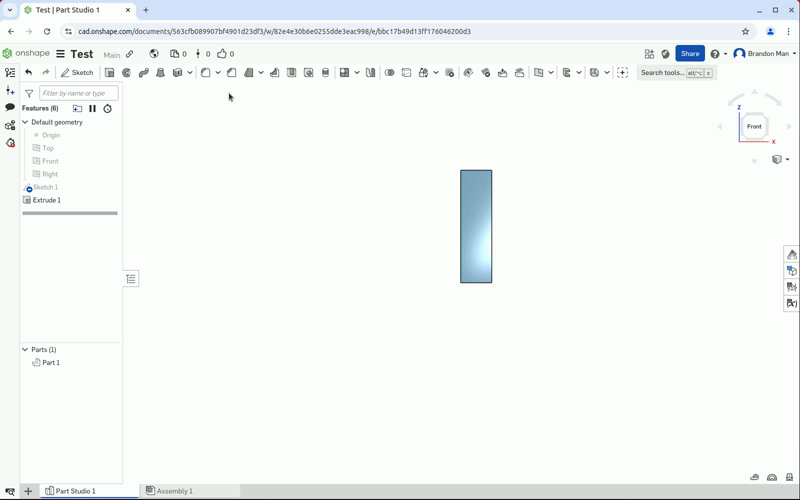
mouse_move(541, 75)
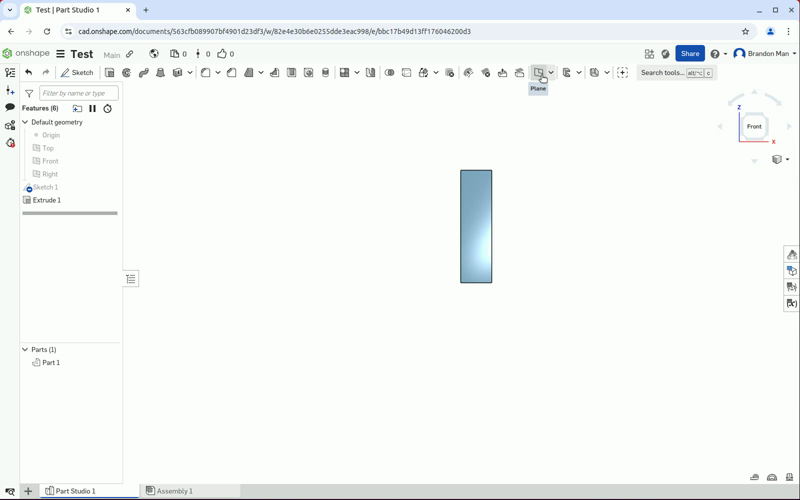
click(541, 75)
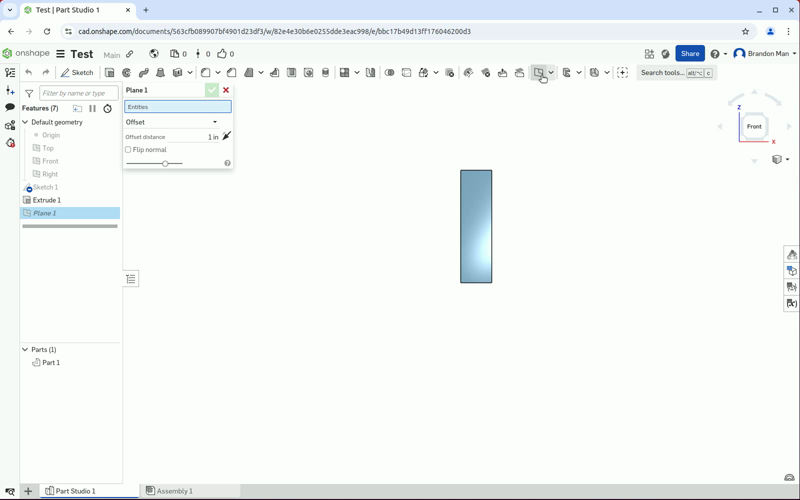
mouse_move(73, 163)
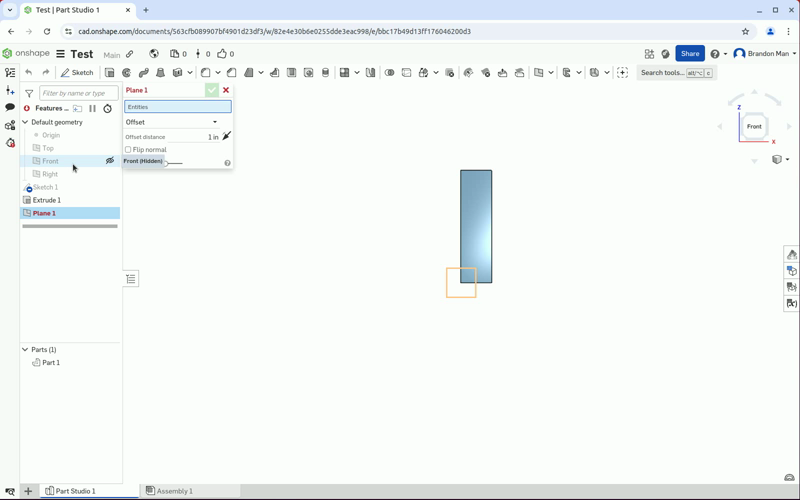
click(73, 163)
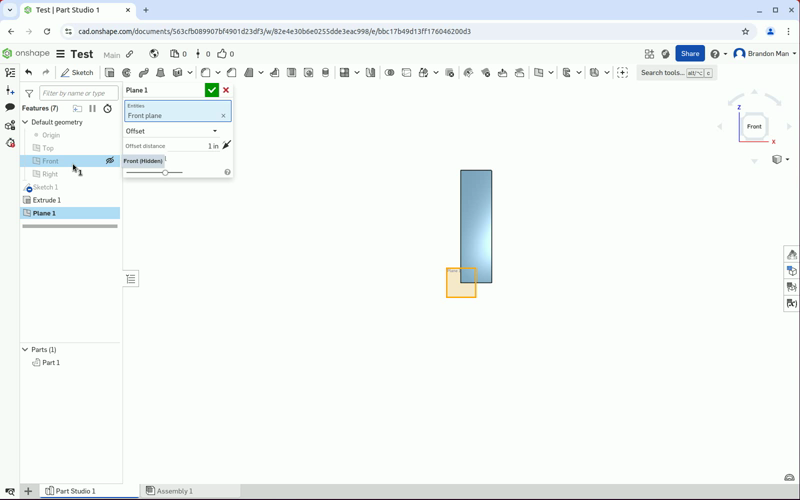
key(tab, 2)
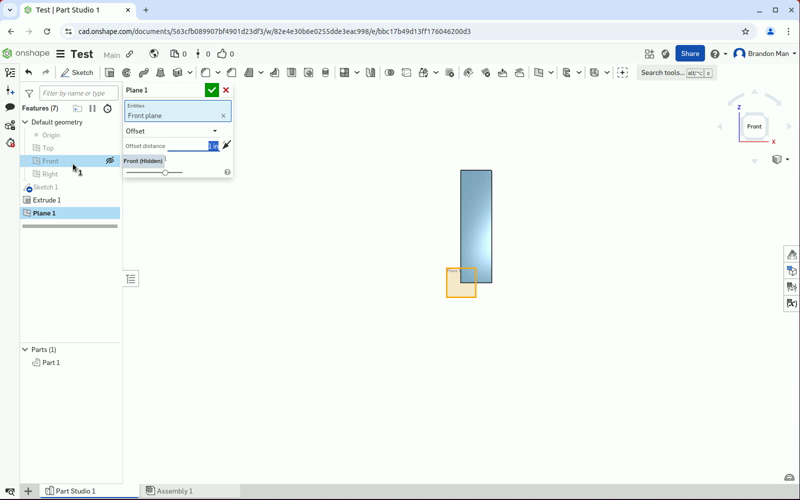
text(10.599)
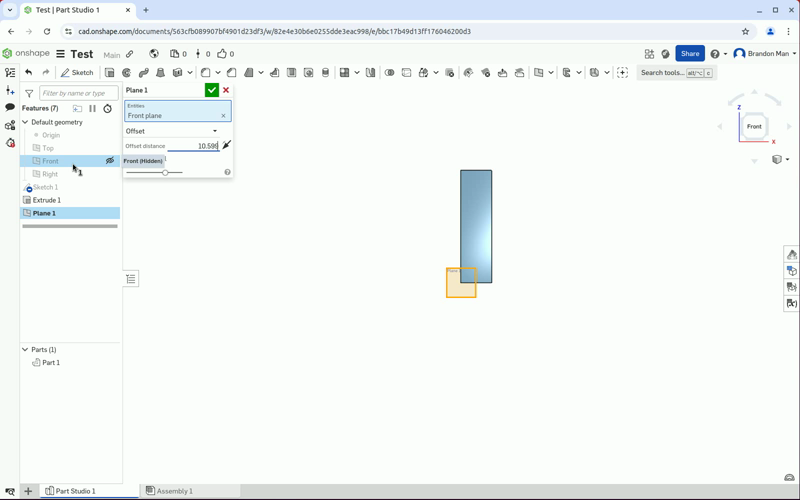
key(enter, 2)
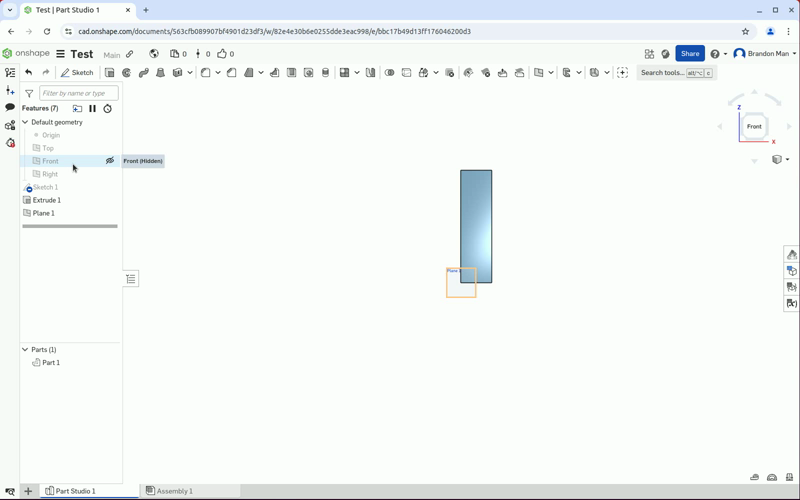
key(shift+s)
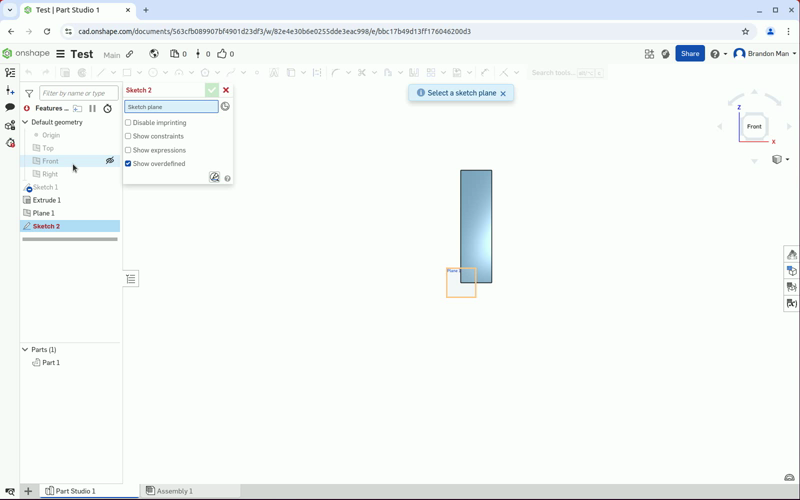
mouse_move(73, 215)
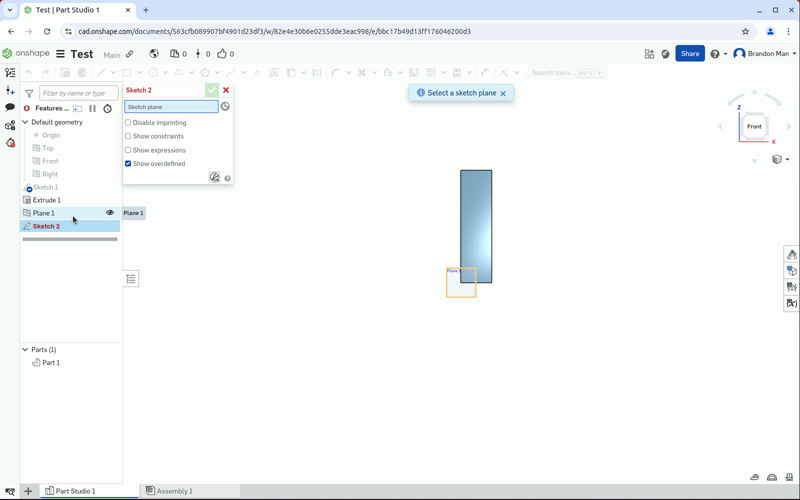
click(73, 215)
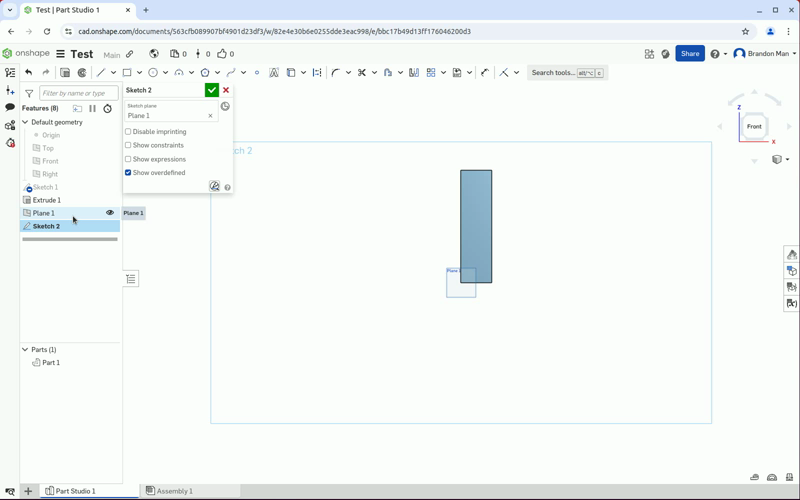
mouse_move(73, 352)
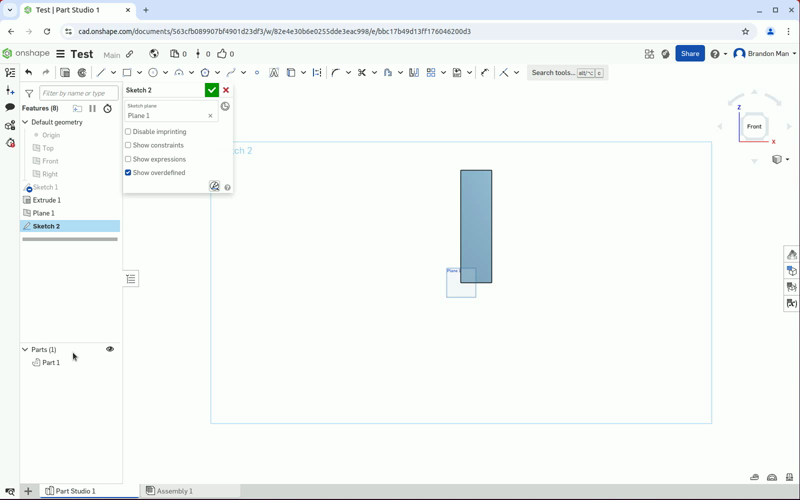
key(y)
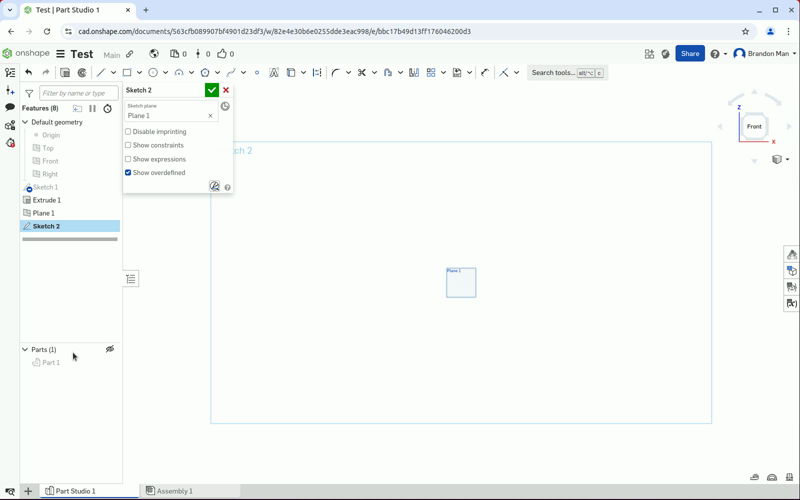
key(l)
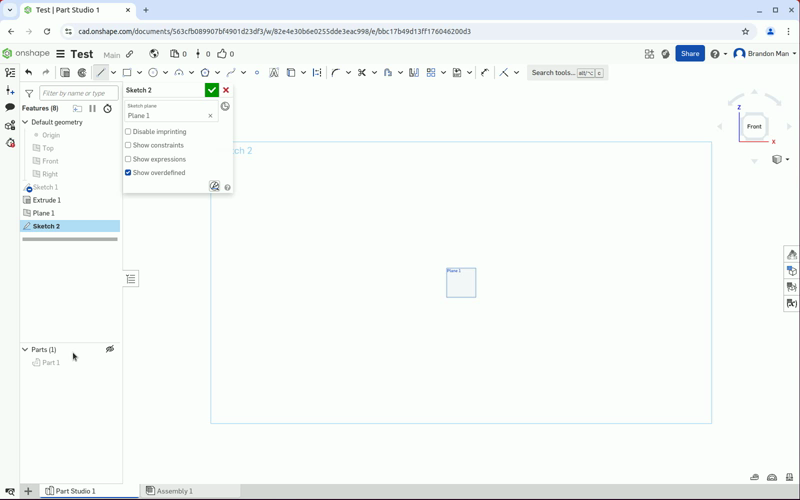
key_down(shift)
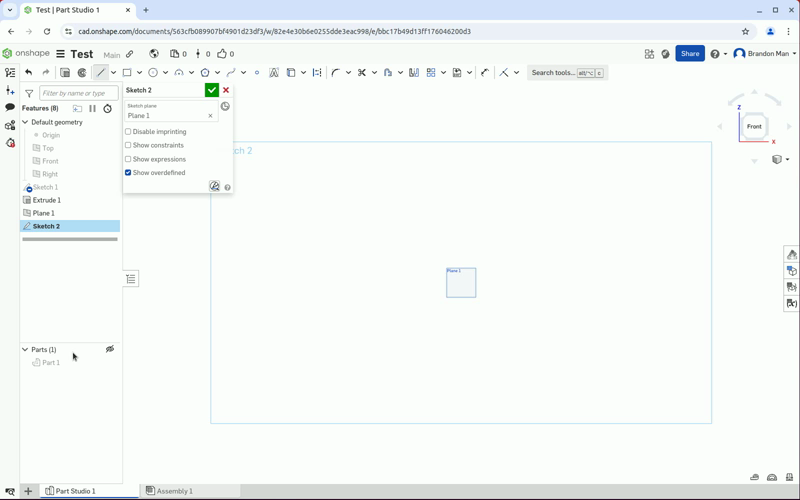
mouse_move(465, 195)
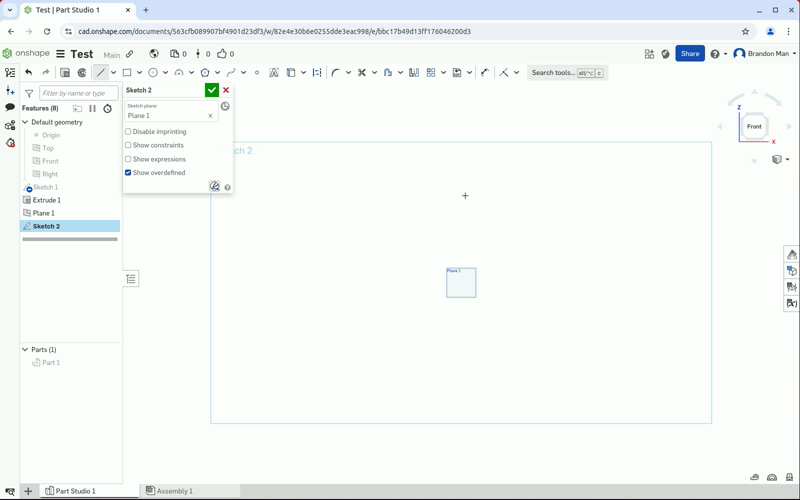
click(465, 195)
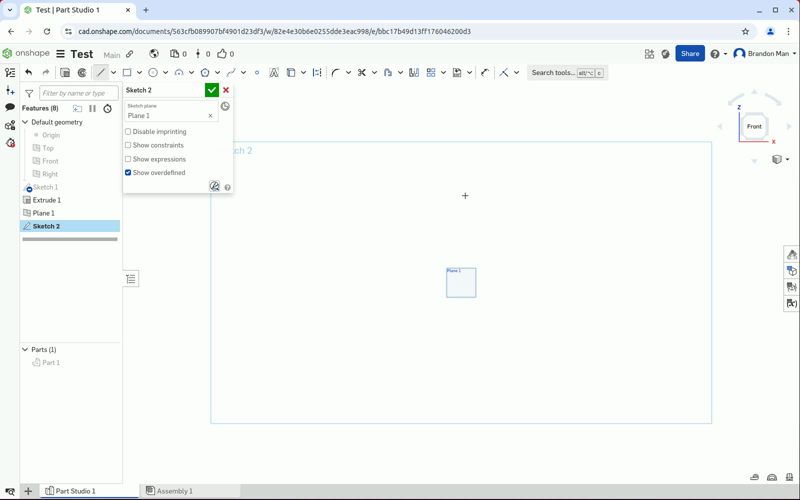
key_up(shift)
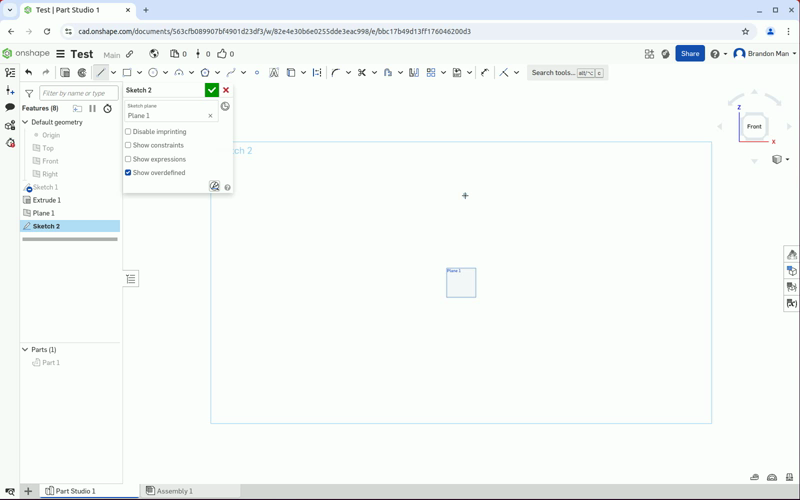
key_down(shift)
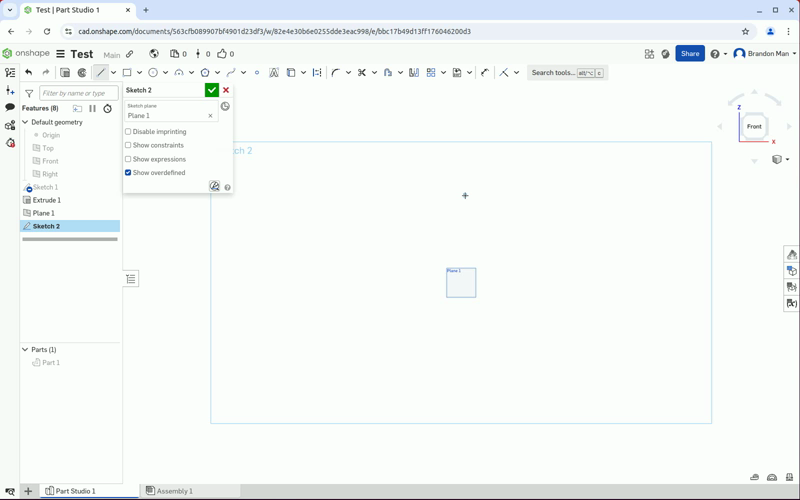
mouse_move(495, 195)
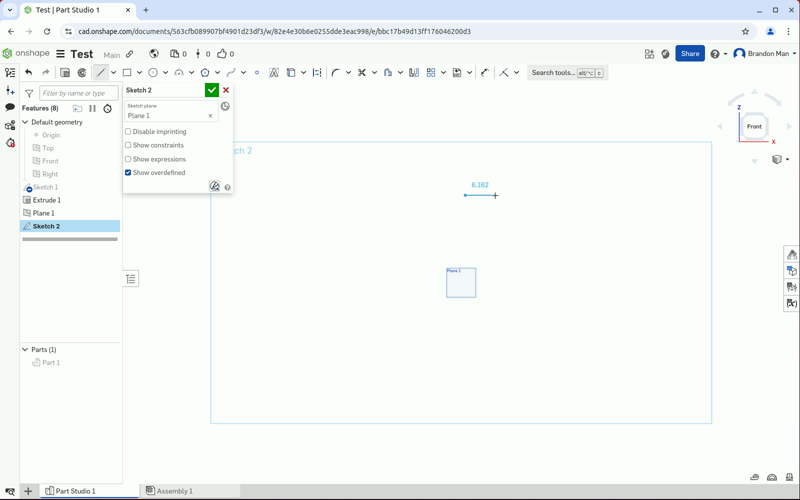
mouse_move(491, 195)
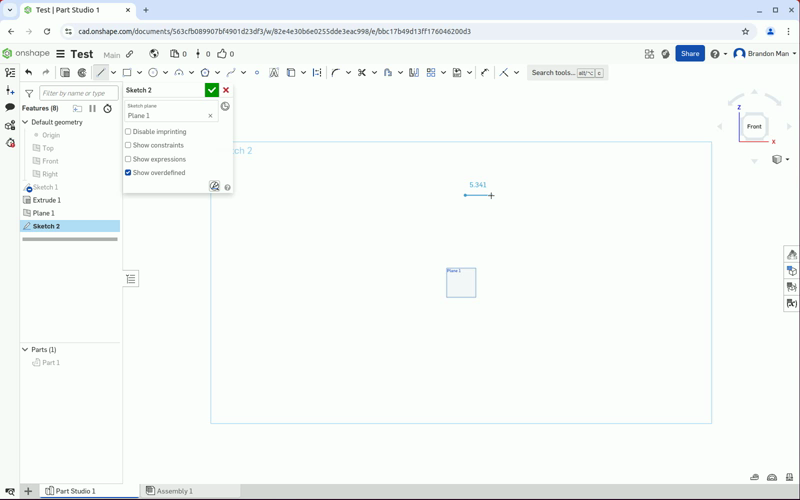
click(491, 195)
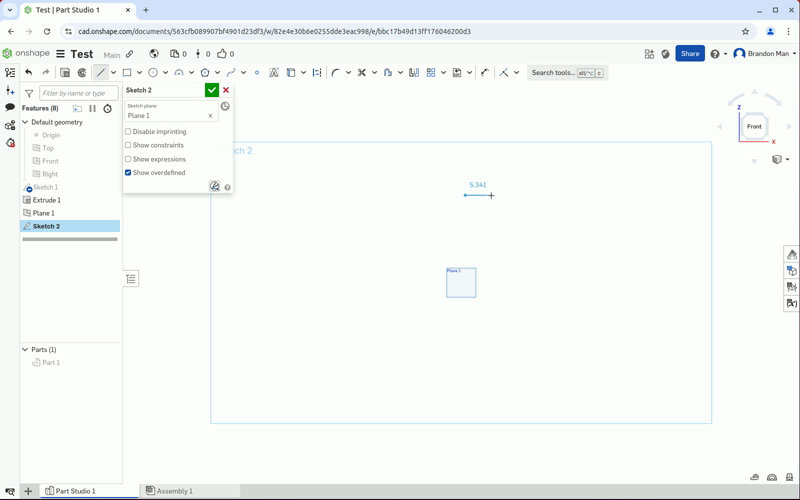
key_up(shift)
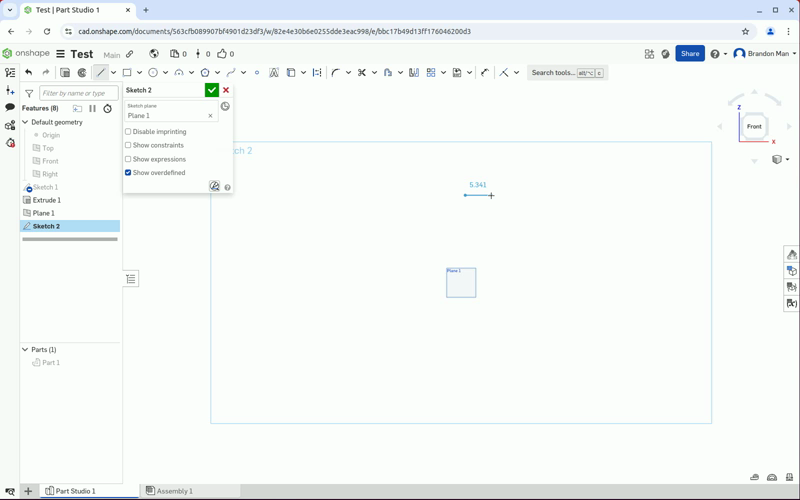
key_down(shift)
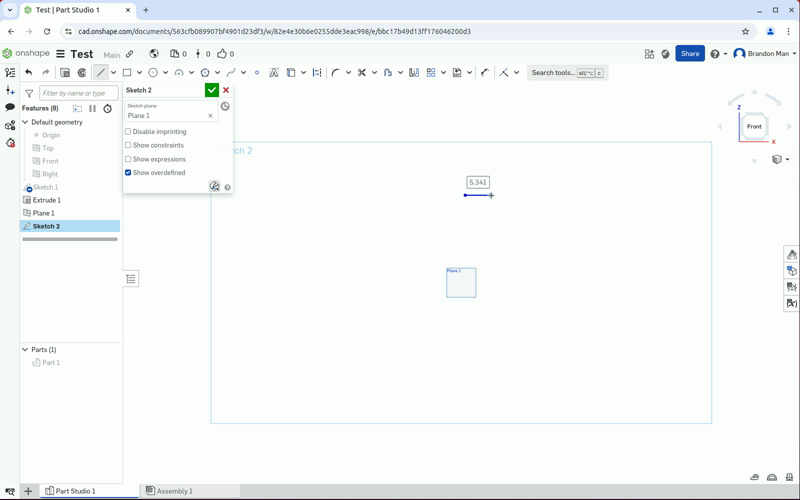
mouse_move(521, 195)
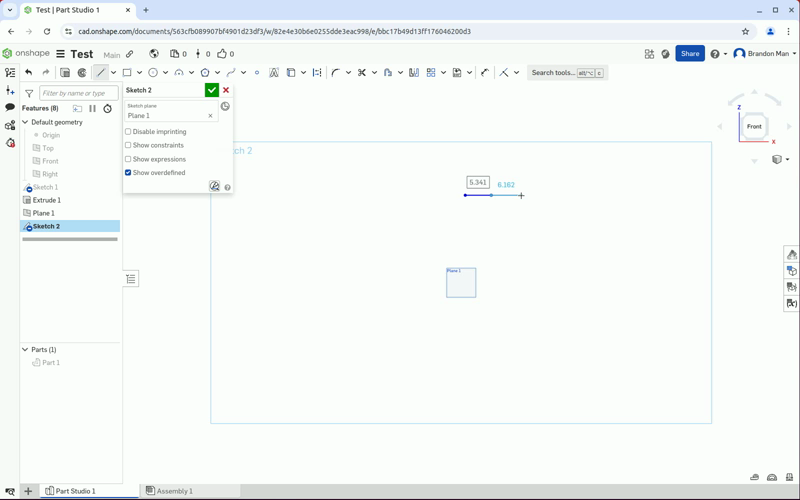
mouse_move(491, 169)
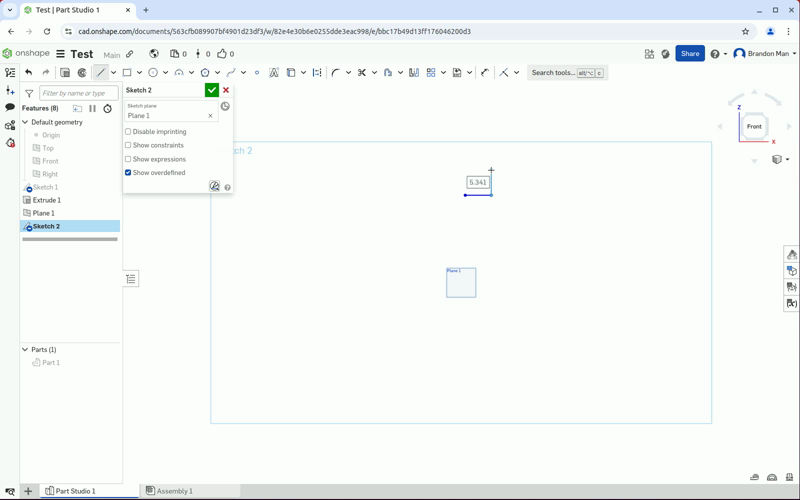
click(491, 169)
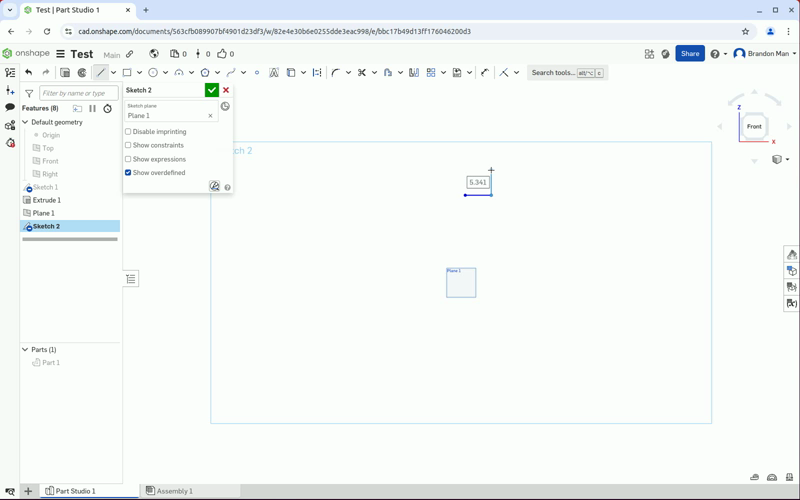
key_up(shift)
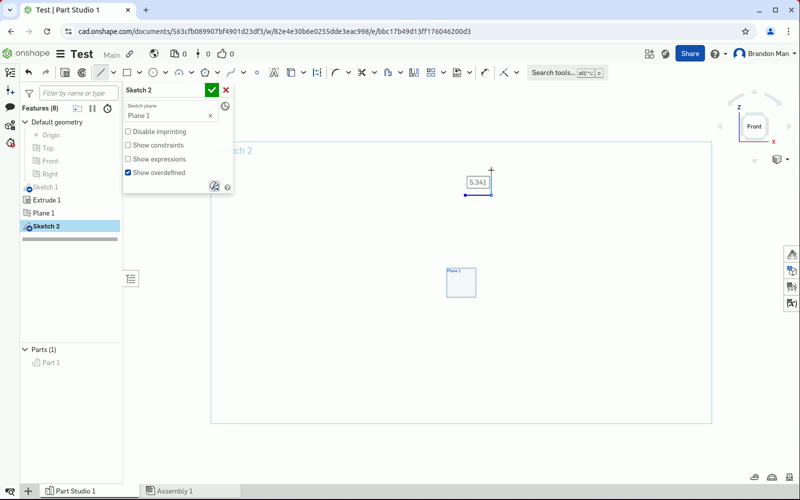
key_down(shift)
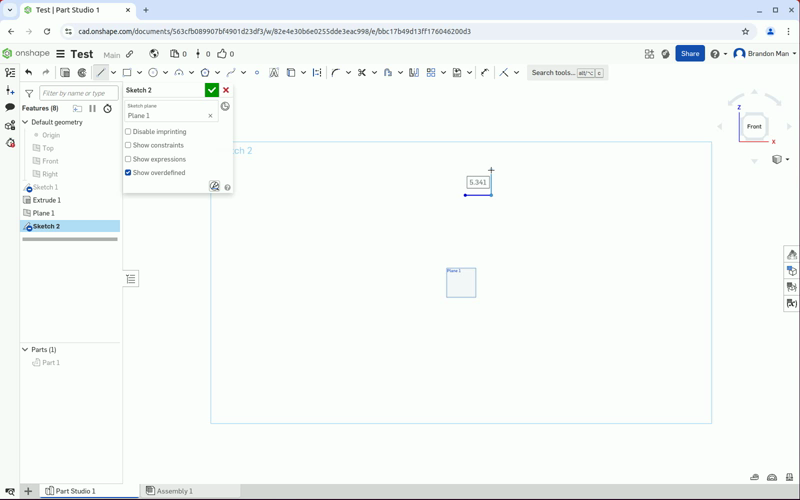
mouse_move(521, 169)
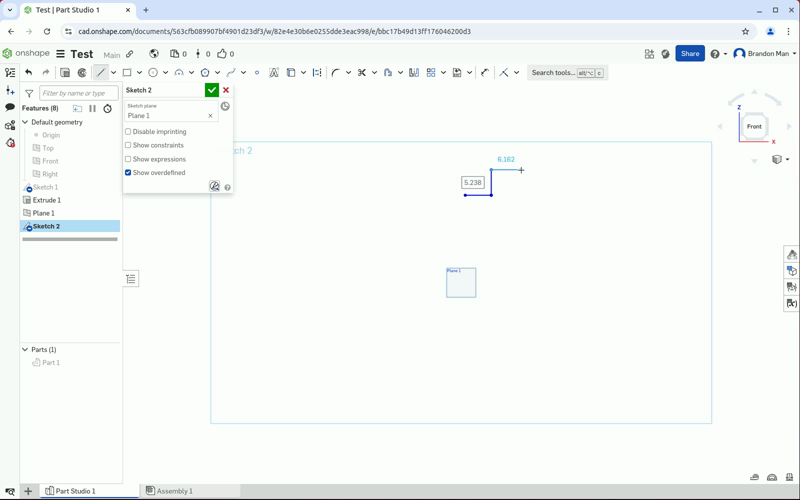
mouse_move(465, 169)
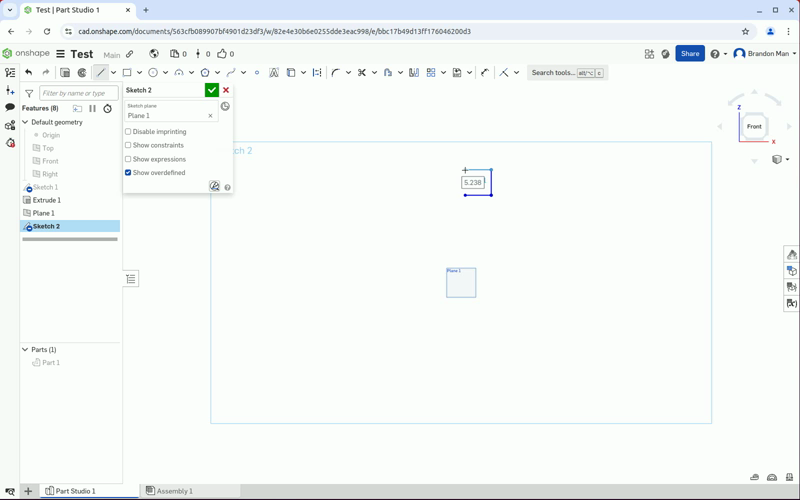
click(465, 169)
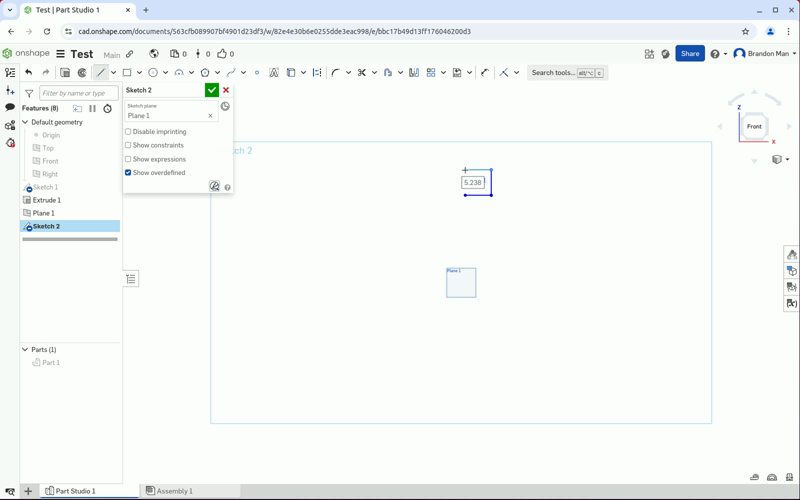
key_up(shift)
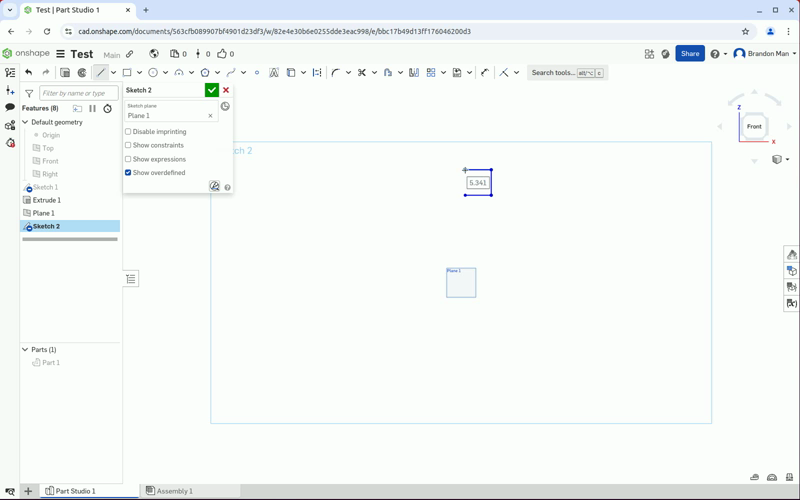
mouse_move(495, 169)
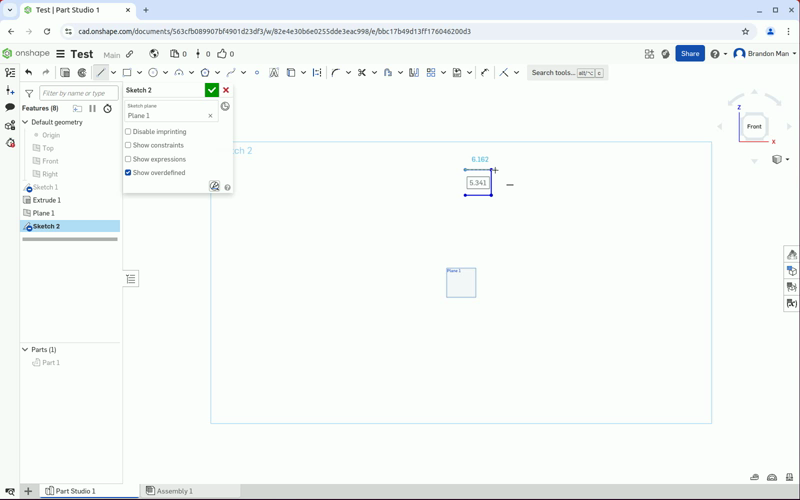
key_down(shift)
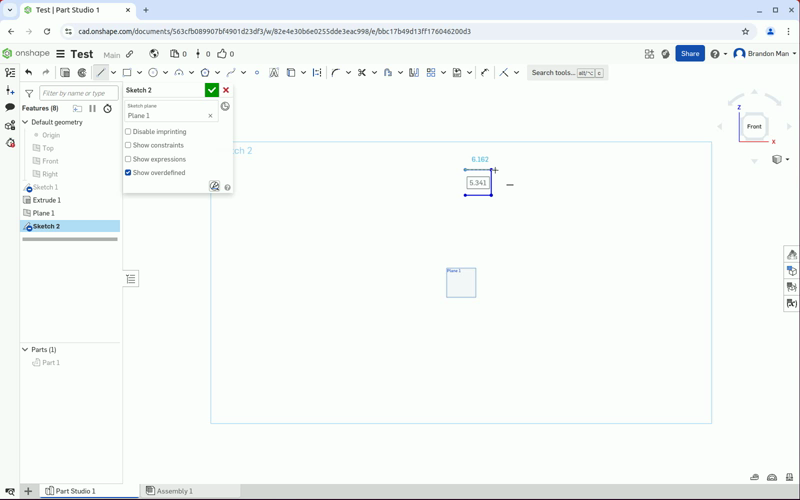
mouse_move(465, 195)
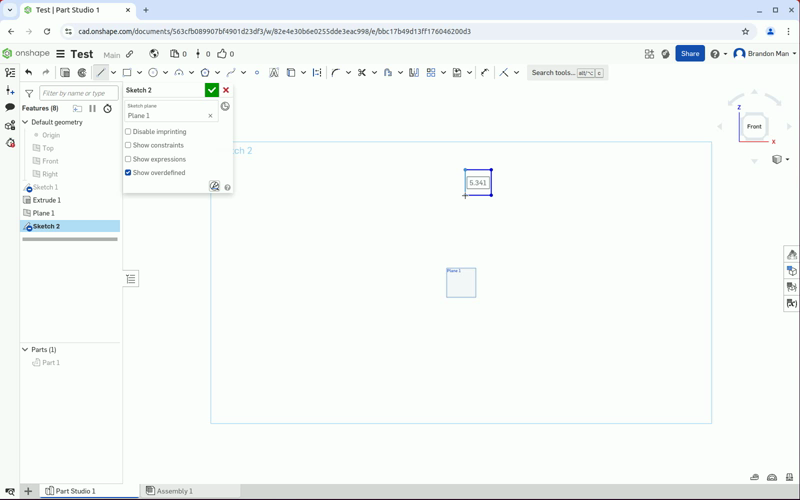
key_up(shift)
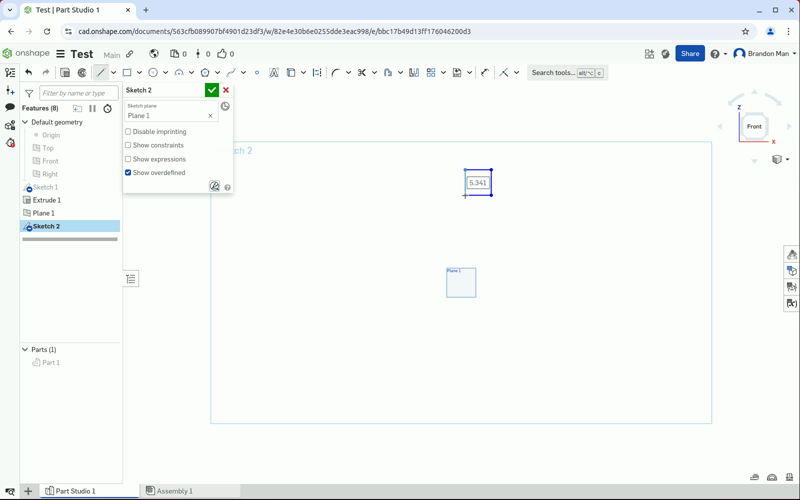
click(465, 195)
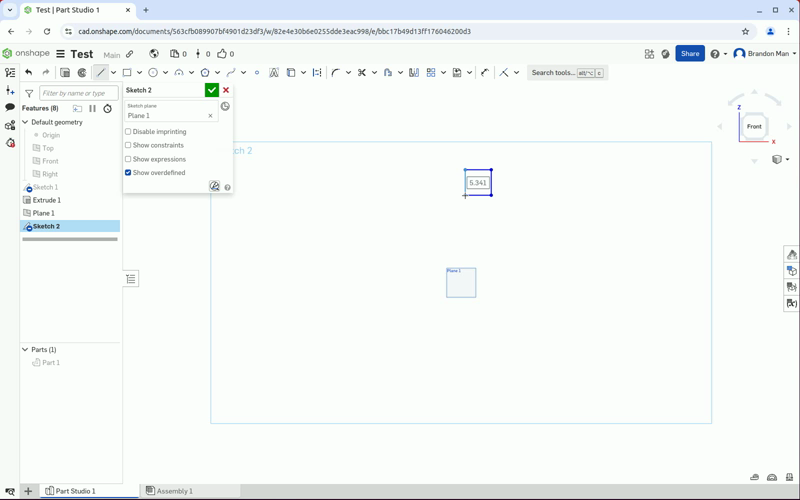
key(esc)
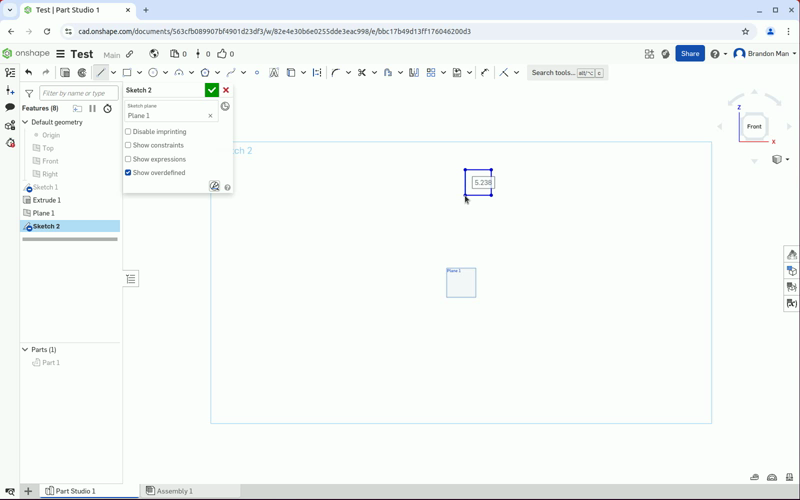
mouse_move(486, 175)
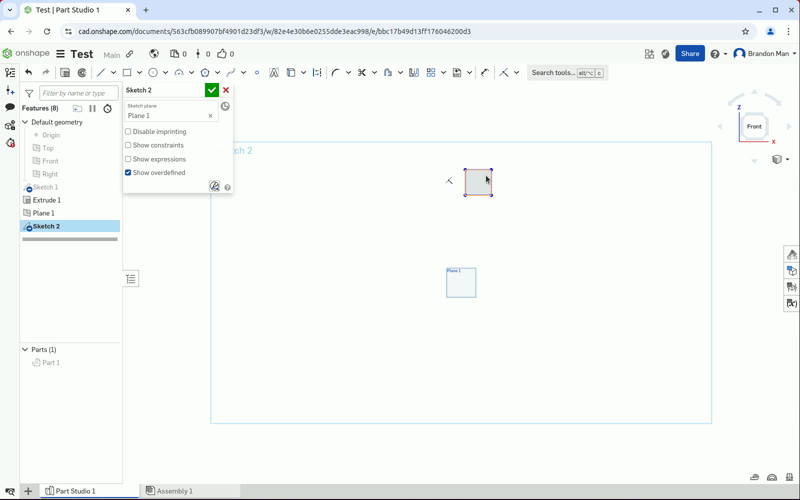
scroll(6)
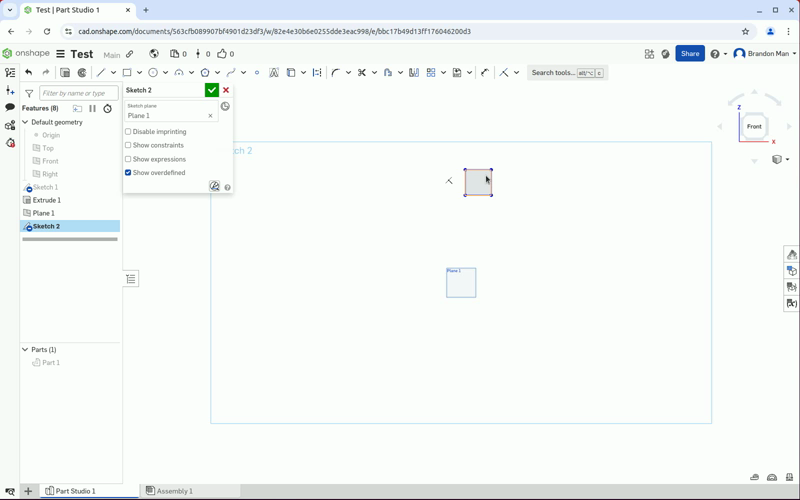
scroll(6)
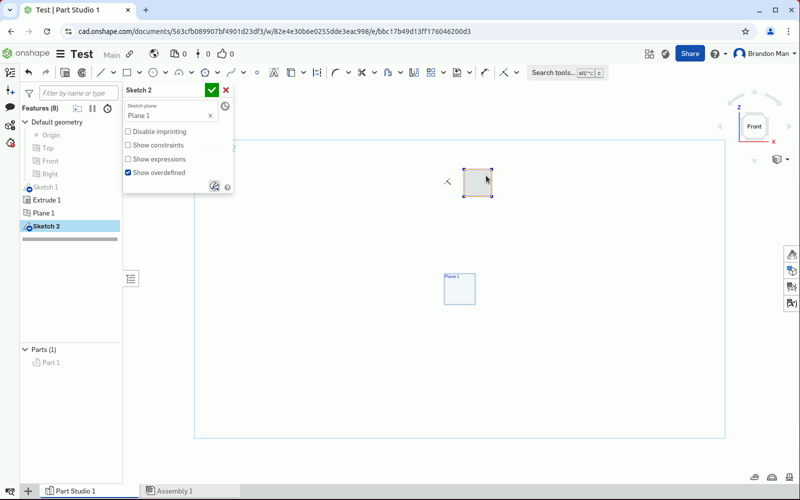
scroll(6)
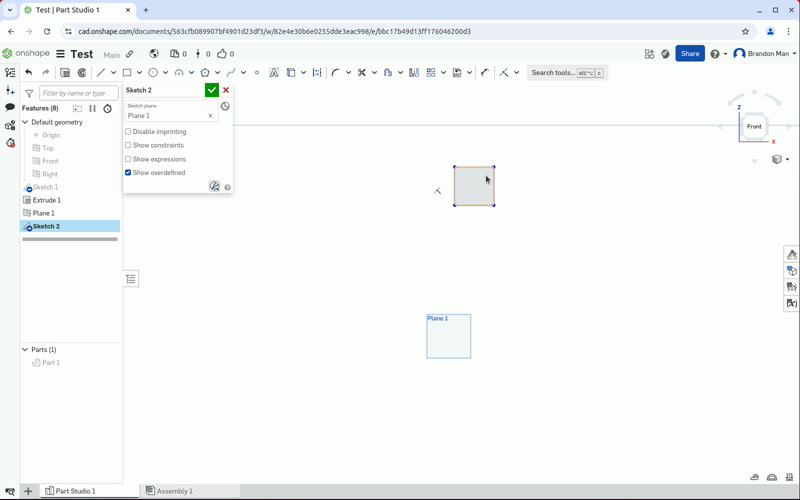
scroll(6)
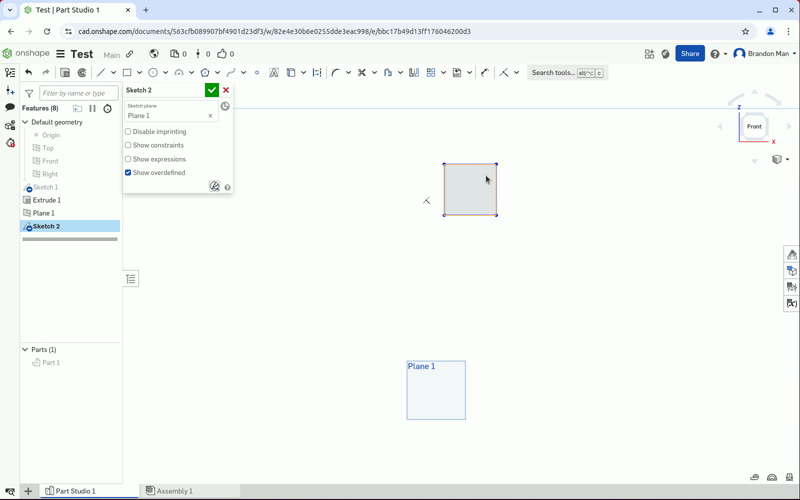
scroll(6)
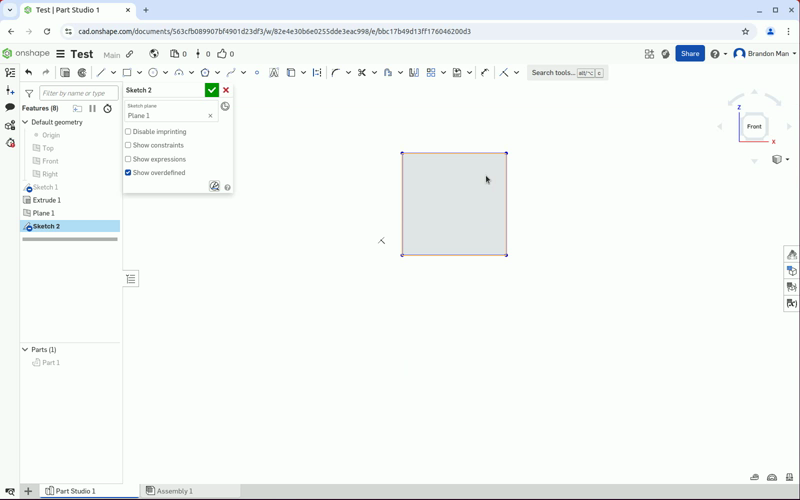
scroll(6)
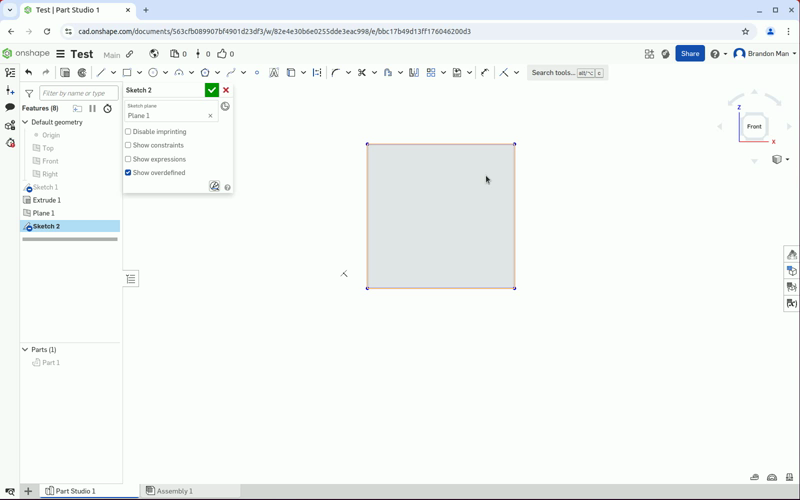
scroll(6)
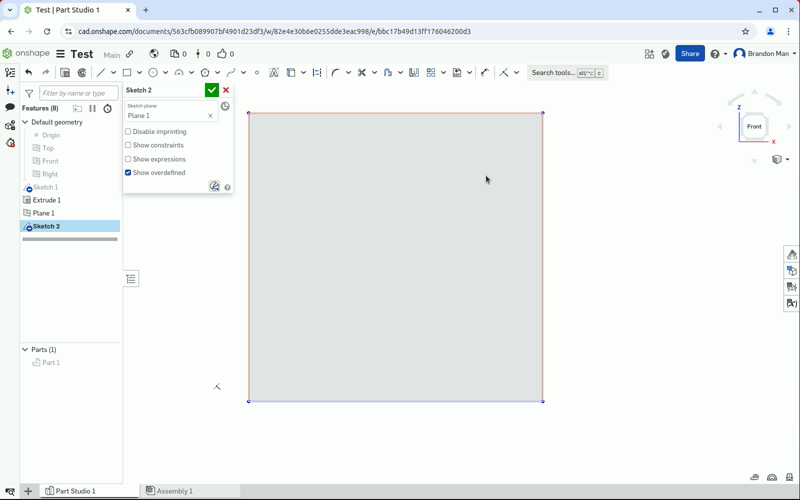
click(486, 175)
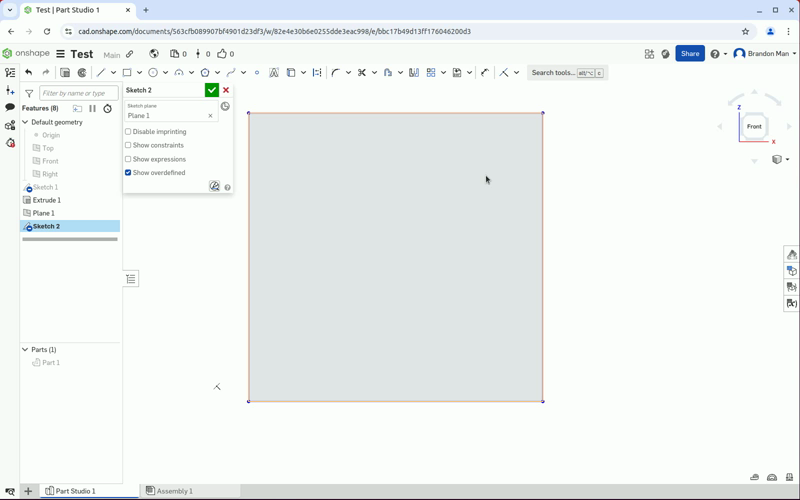
scroll(-6)
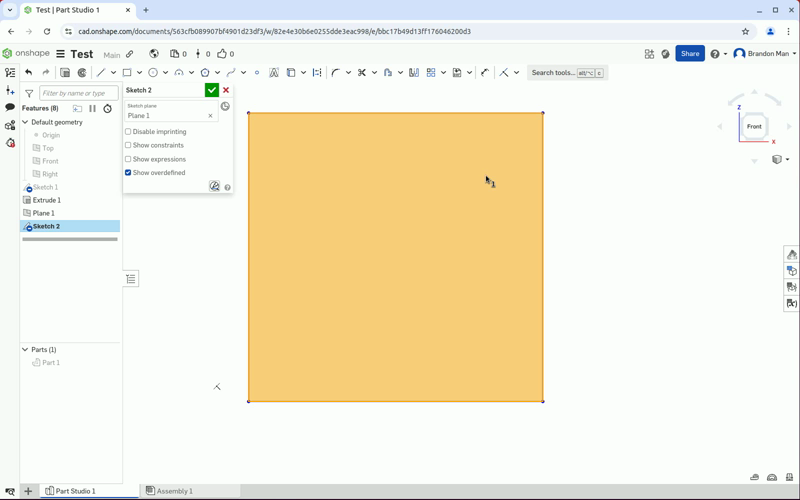
scroll(-6)
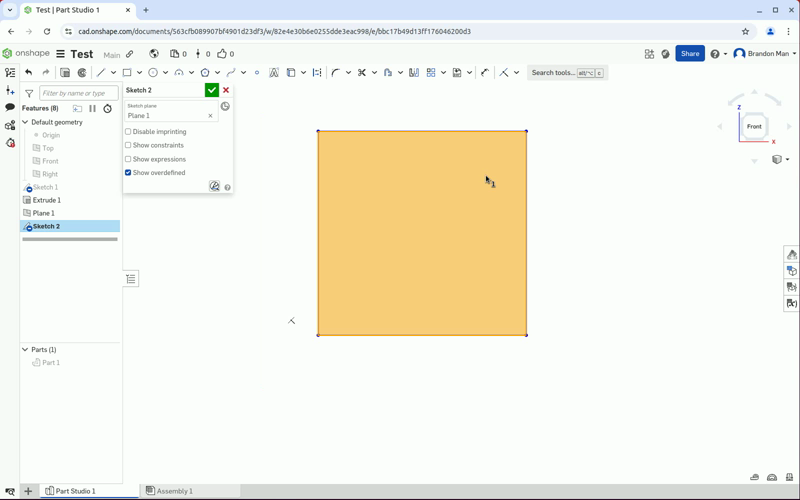
scroll(-6)
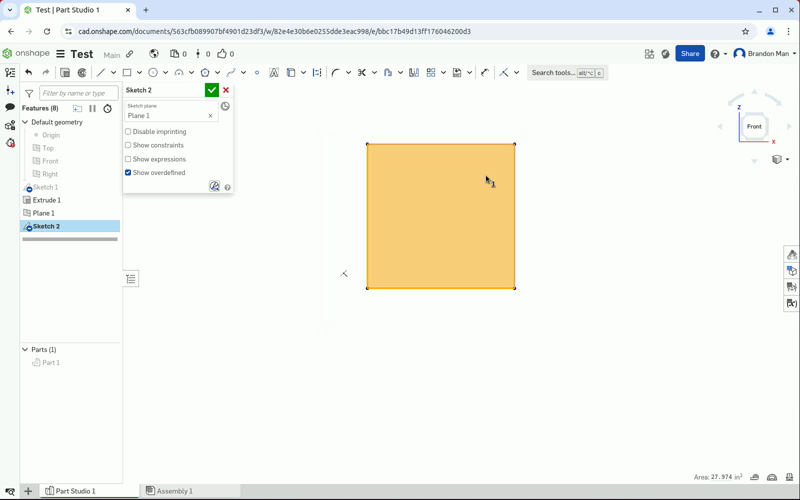
scroll(-6)
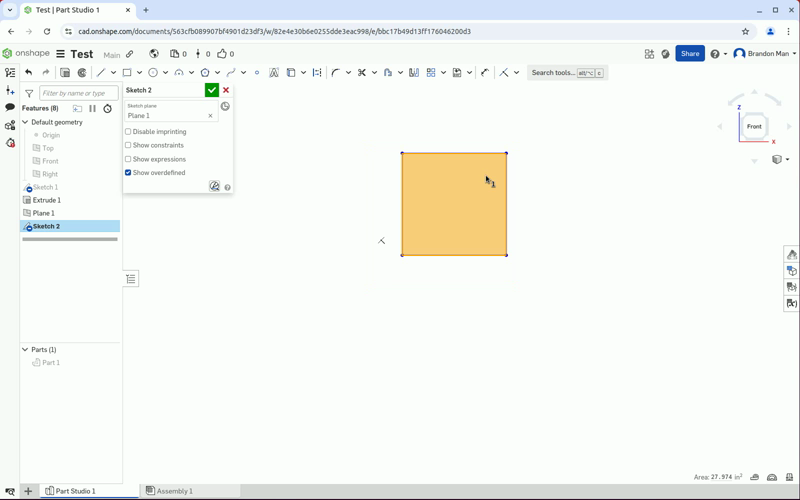
scroll(-6)
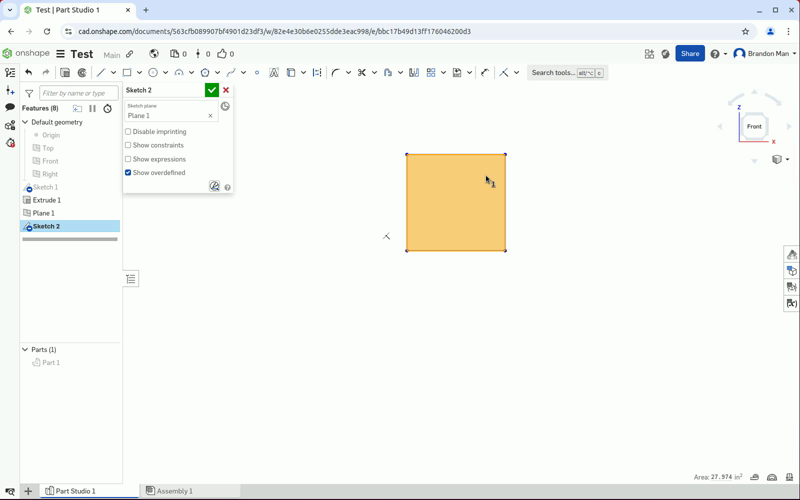
scroll(-6)
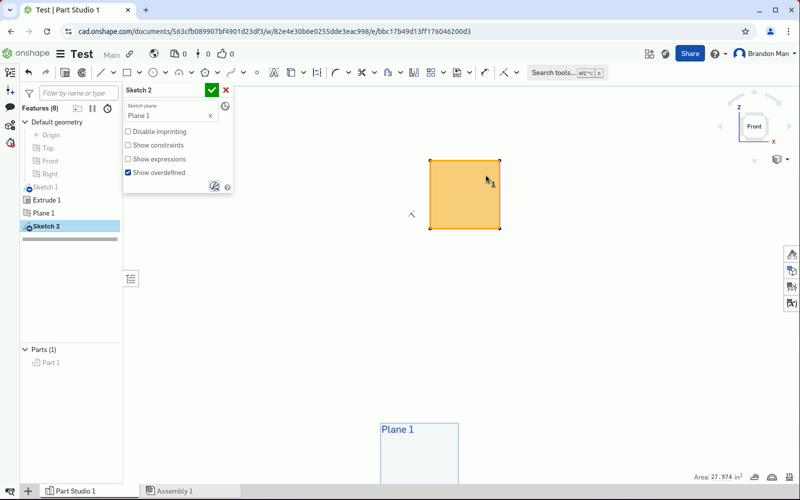
scroll(-6)
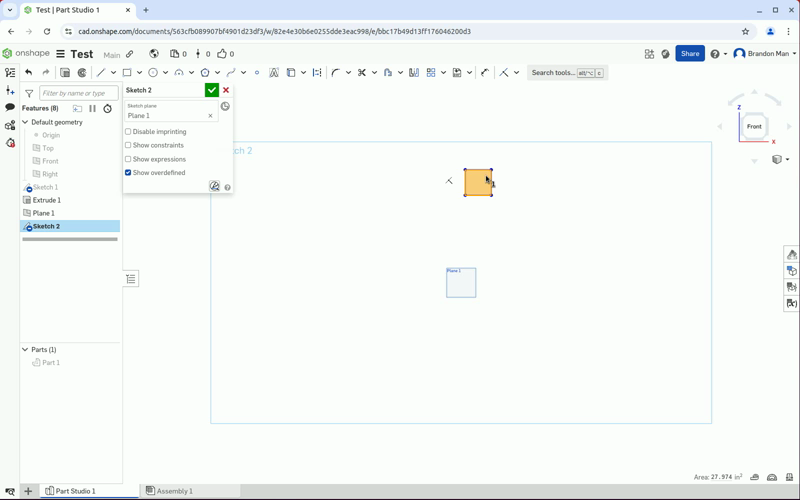
mouse_move(73, 352)
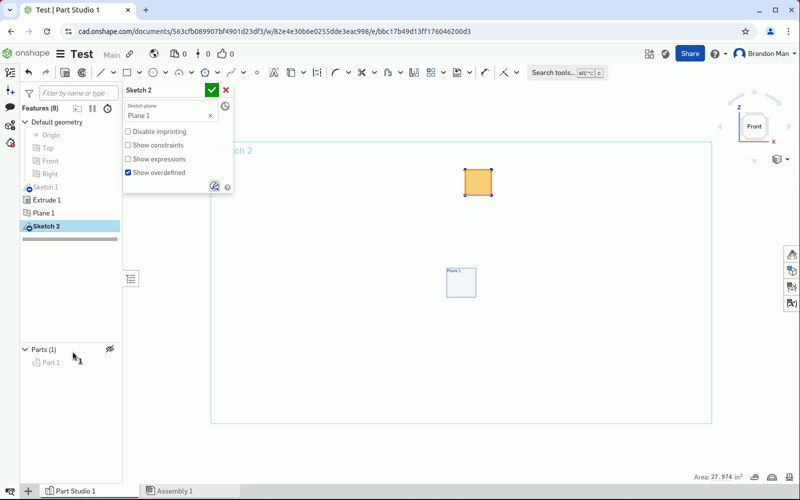
key(shift+y)
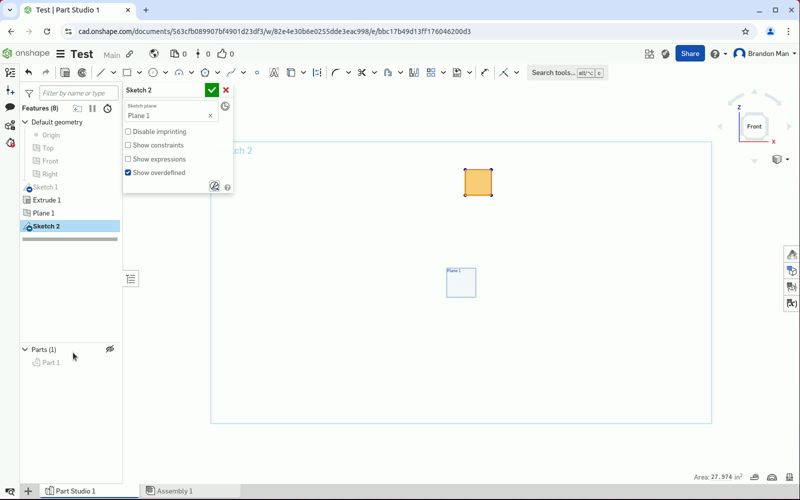
key(shift+e)
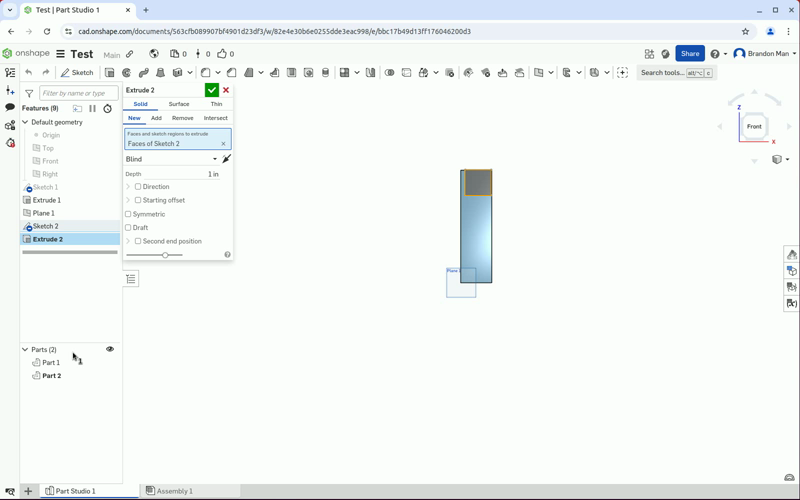
mouse_move(143, 106)
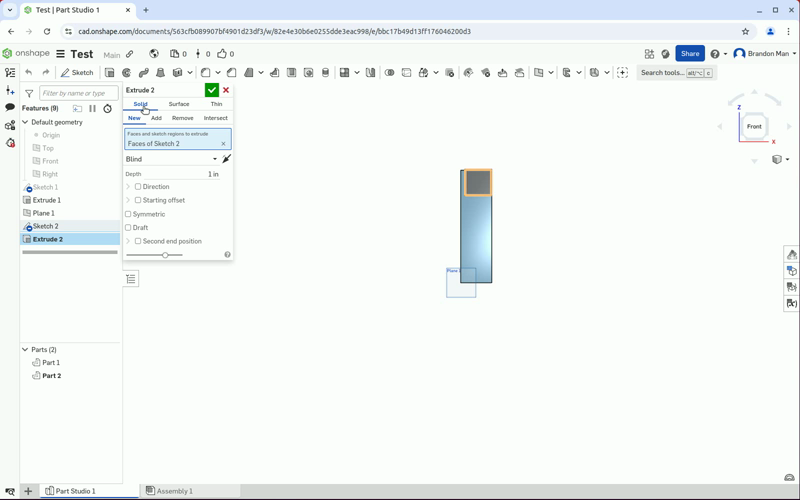
click(143, 106)
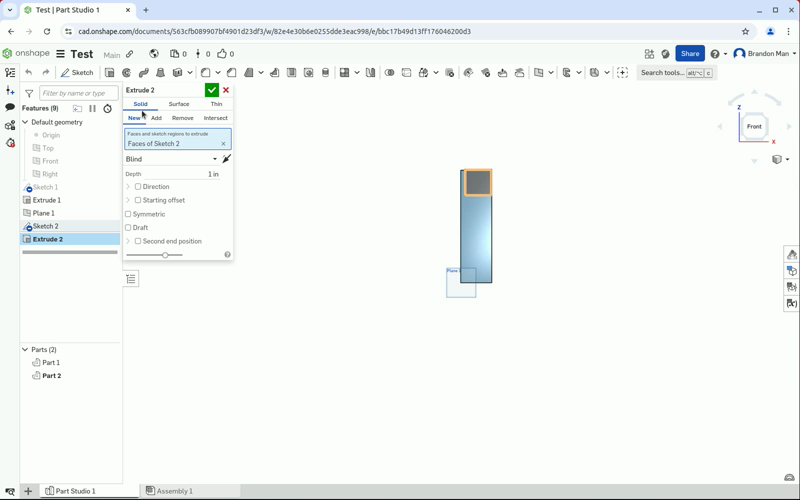
mouse_move(137, 120)
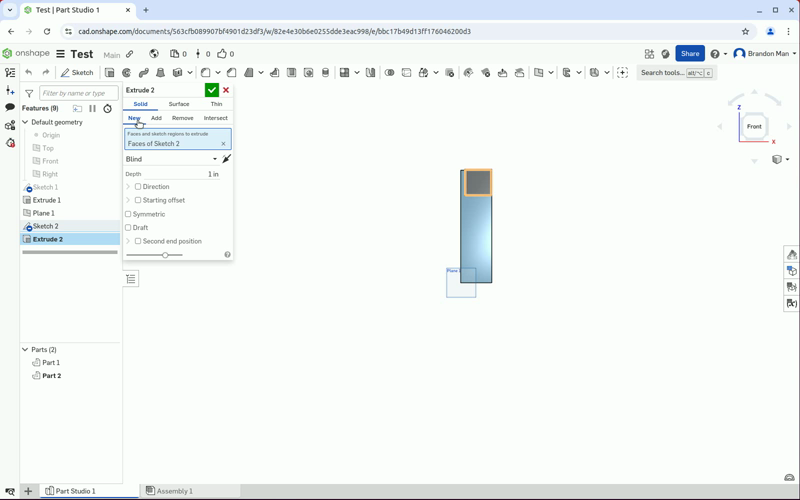
click(137, 120)
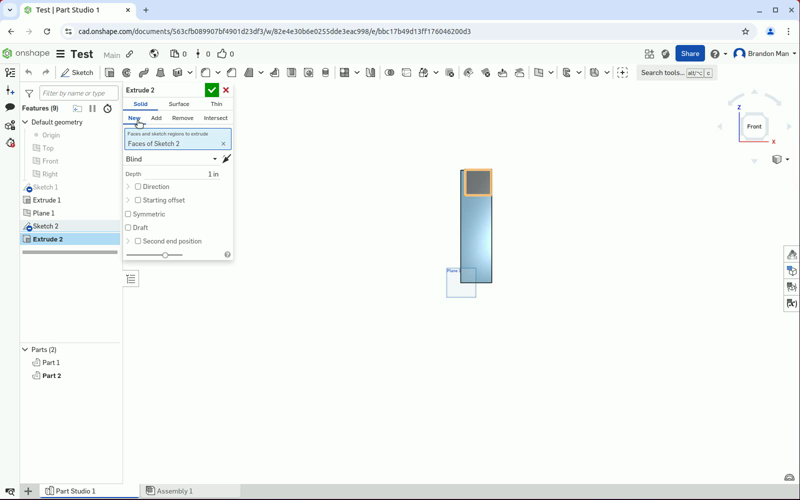
key(tab, 4)
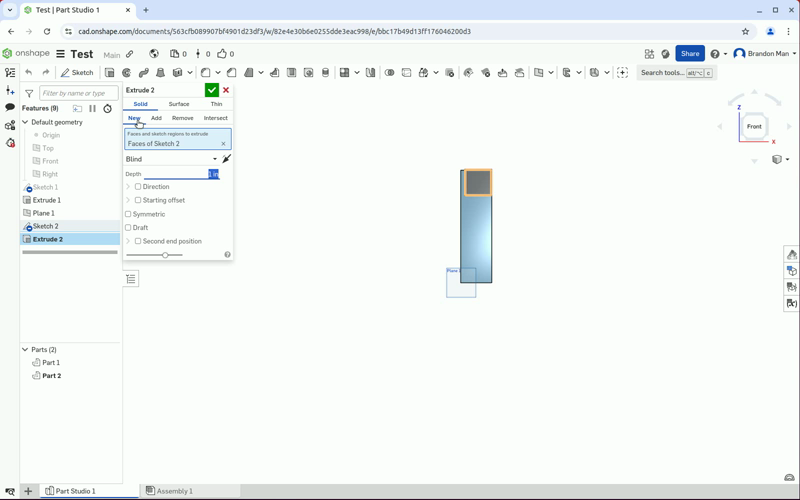
text(2.407)
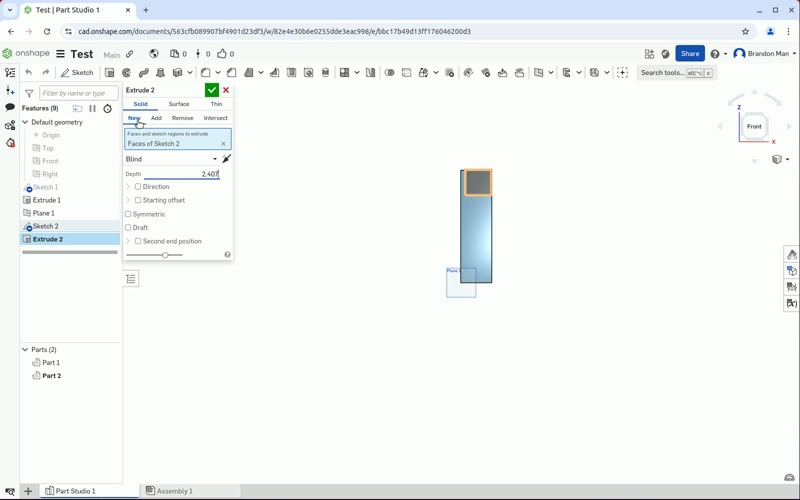
key(enter)
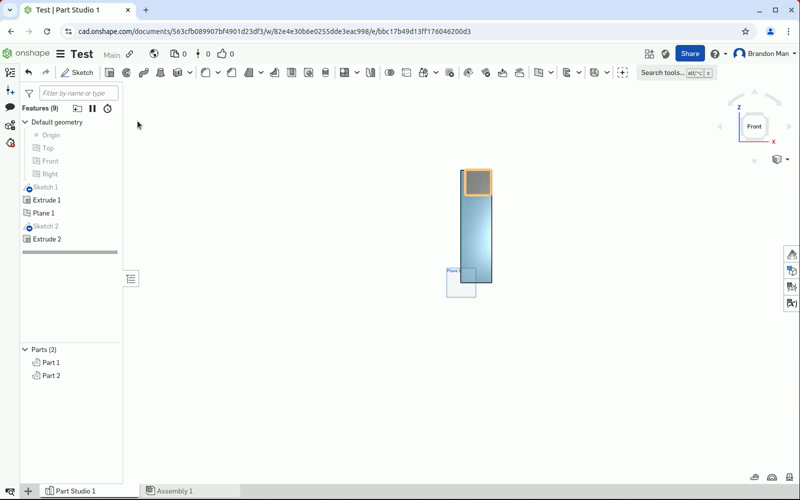
key(shift+h)
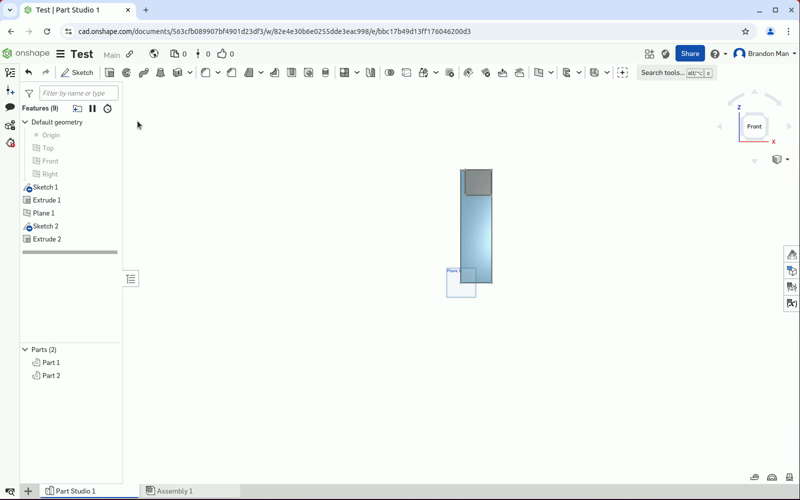
key(shift+h)
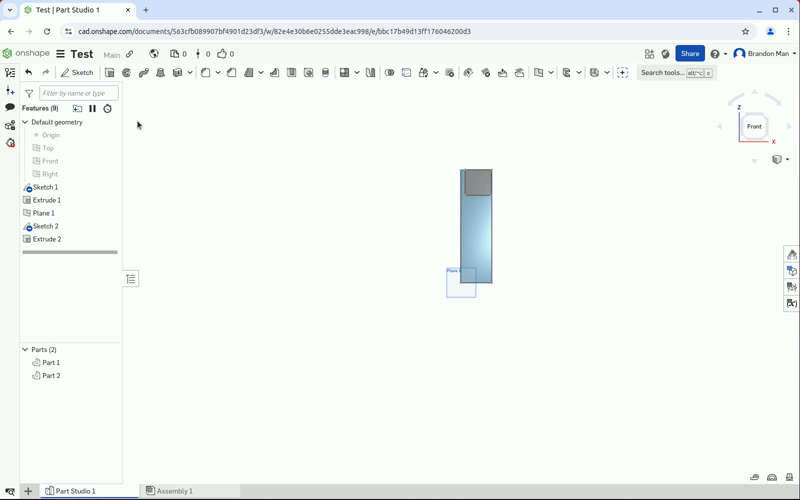
key(shift+7)
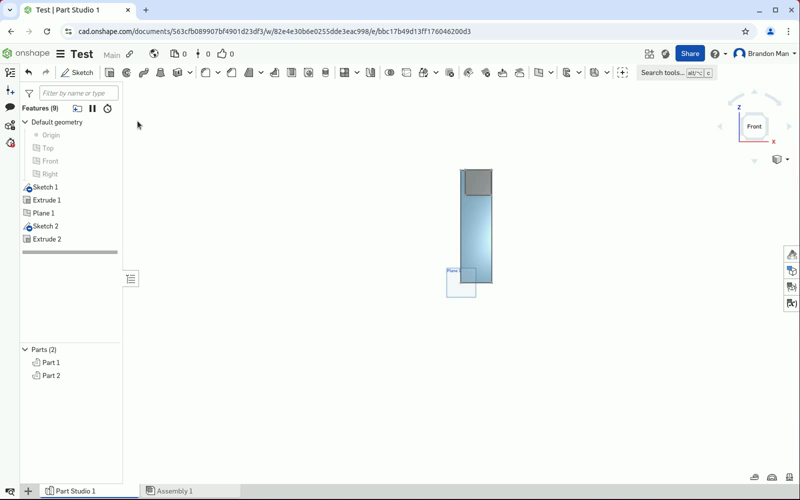
key(left, 2)
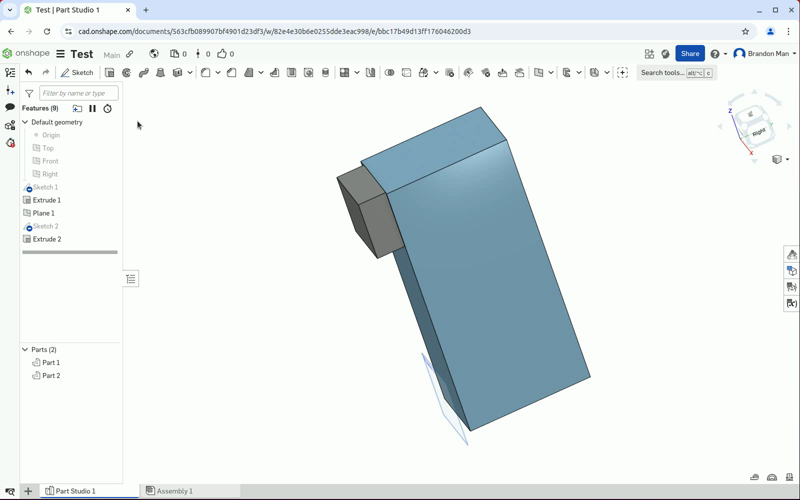
key(down, 2)
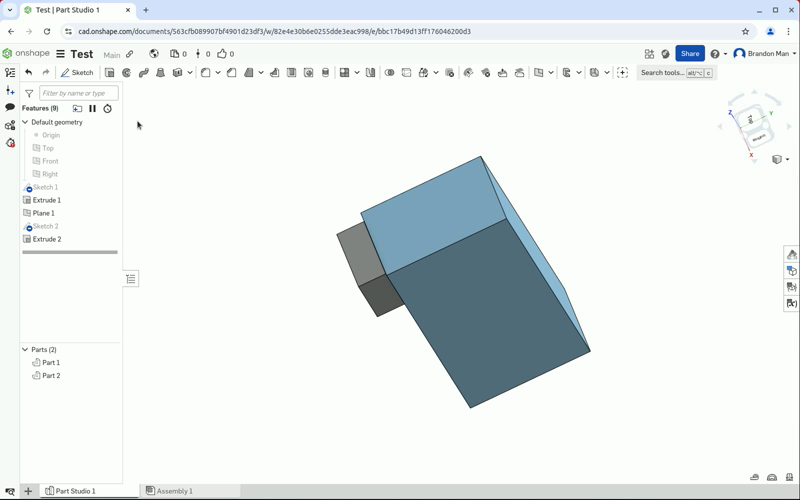
key(up, 2)
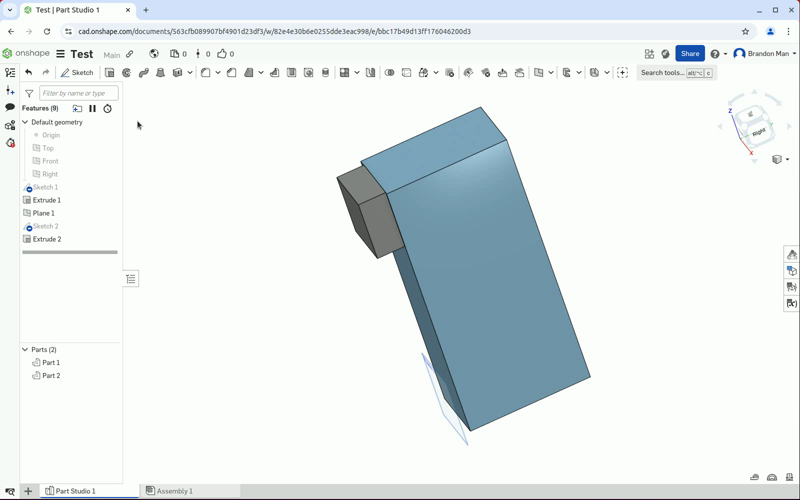
key(right, 2)
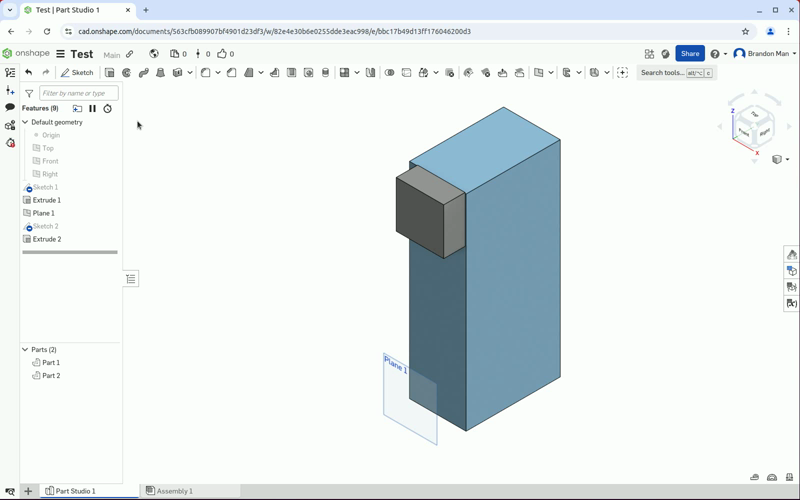
mouse_move(73, 189)
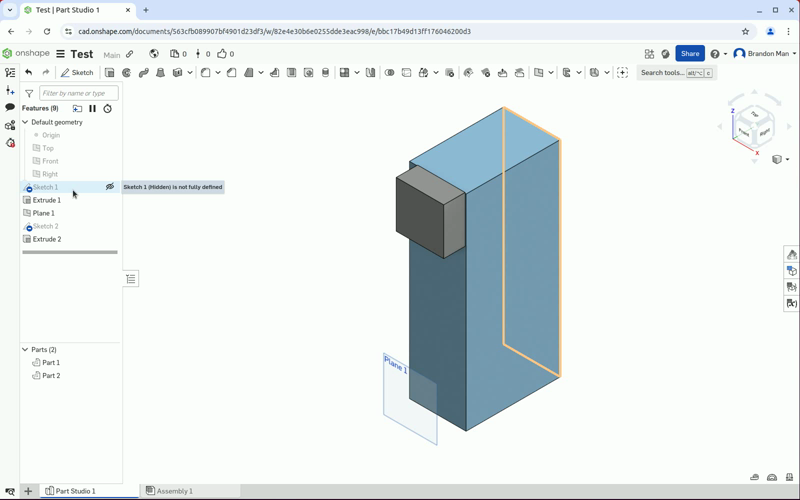
click(73, 189)